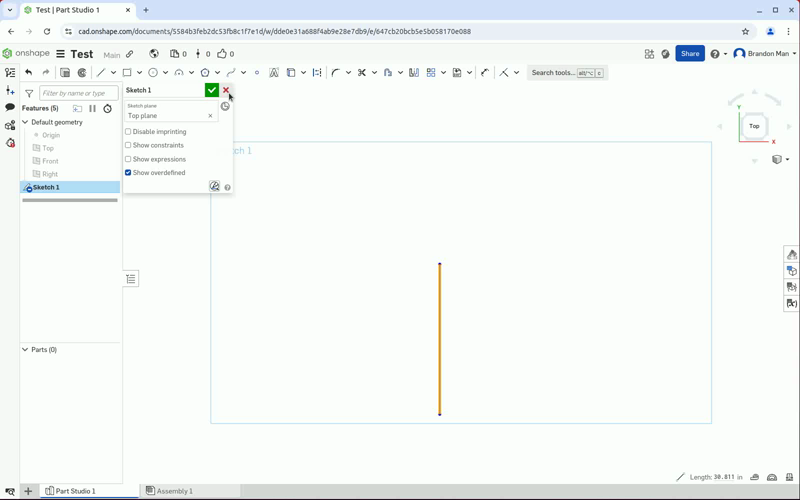
key(shift+h)
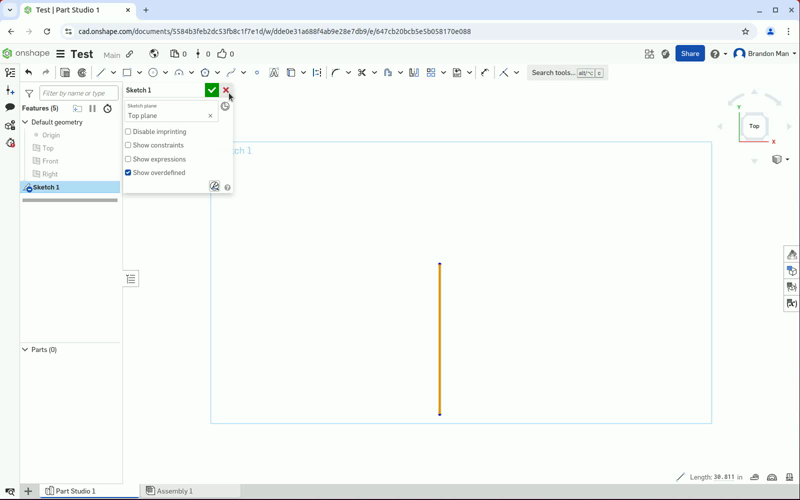
key(shift+s)
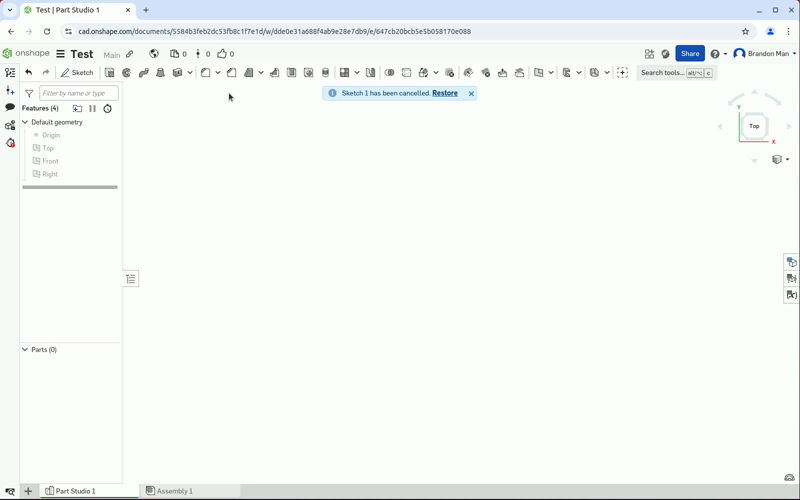
mouse_move(73, 150)
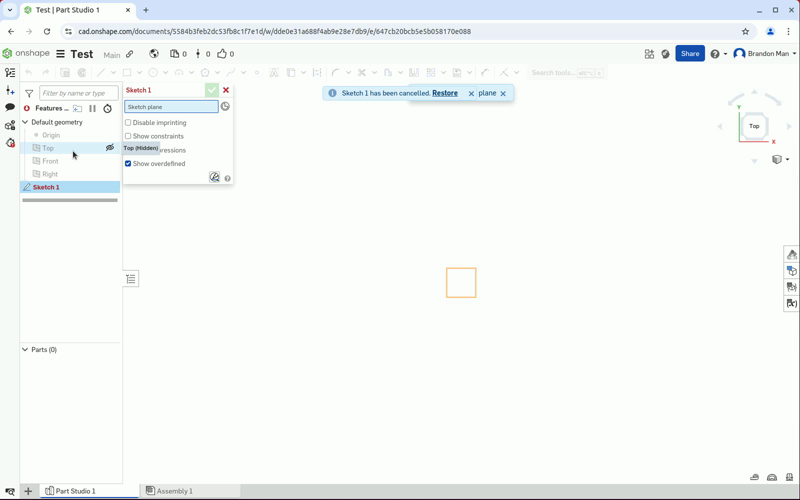
click(73, 150)
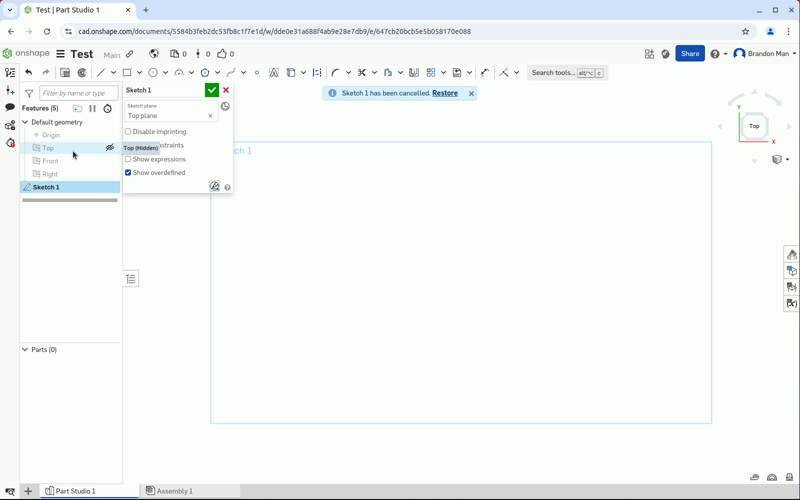
mouse_move(73, 352)
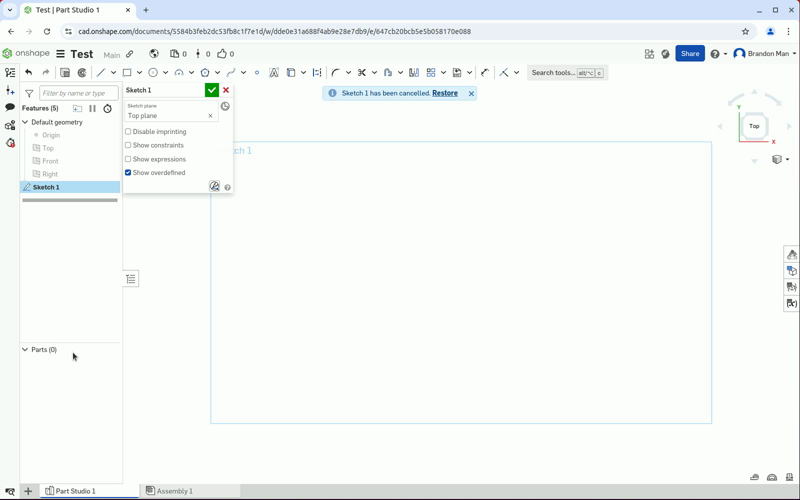
key(y)
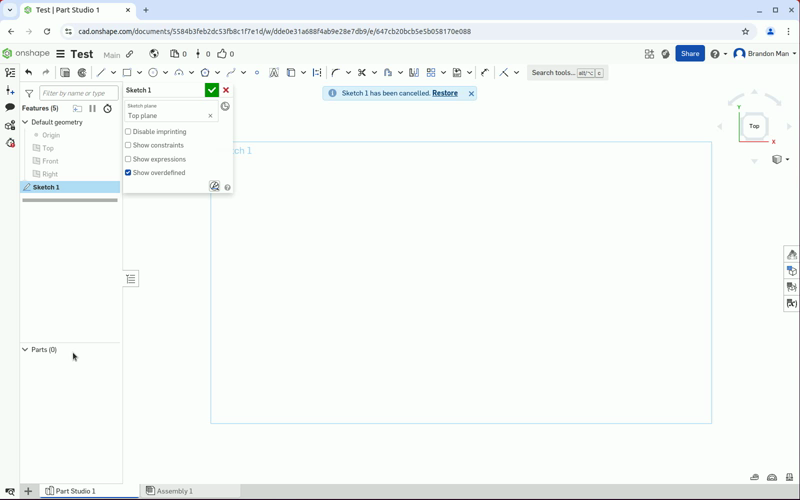
key(l)
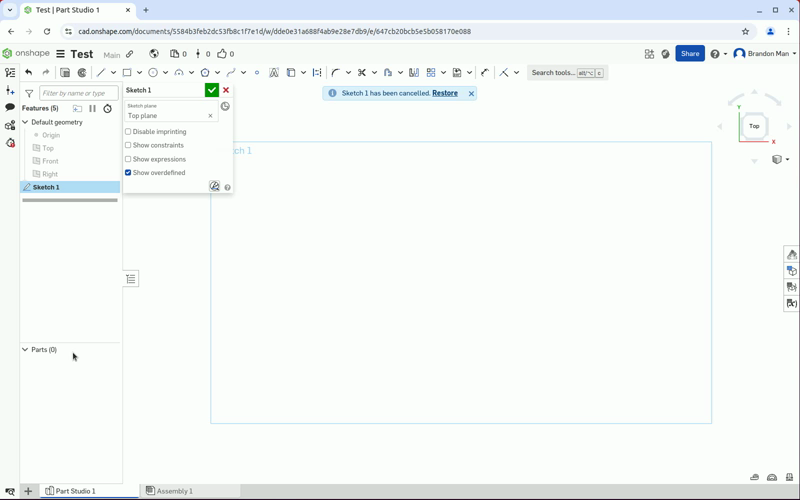
key_down(shift)
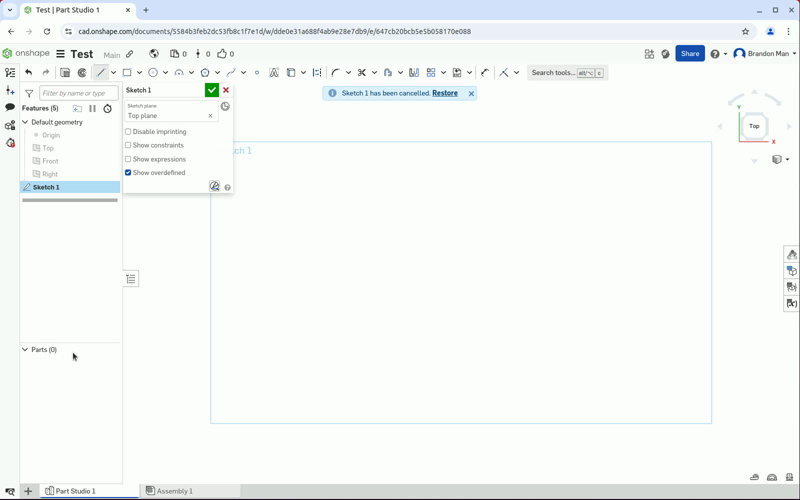
mouse_move(348, 339)
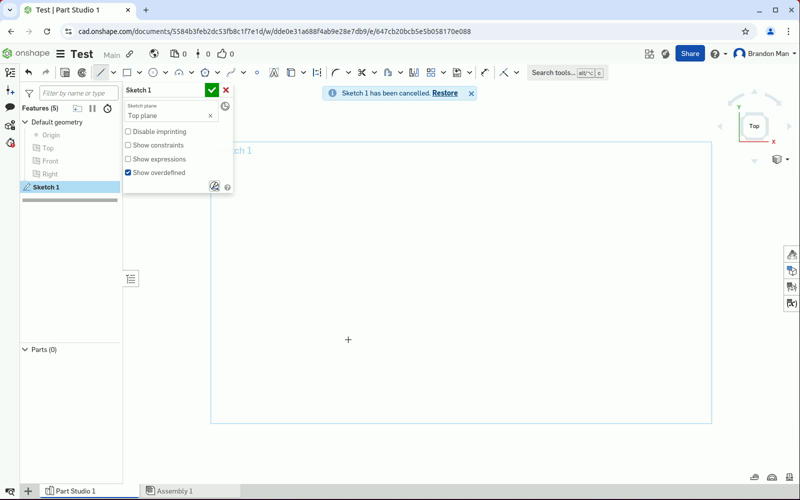
click(348, 339)
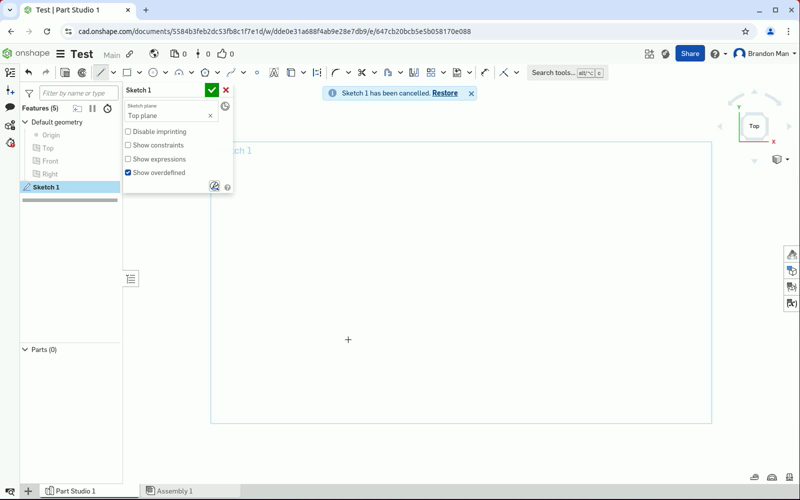
key_up(shift)
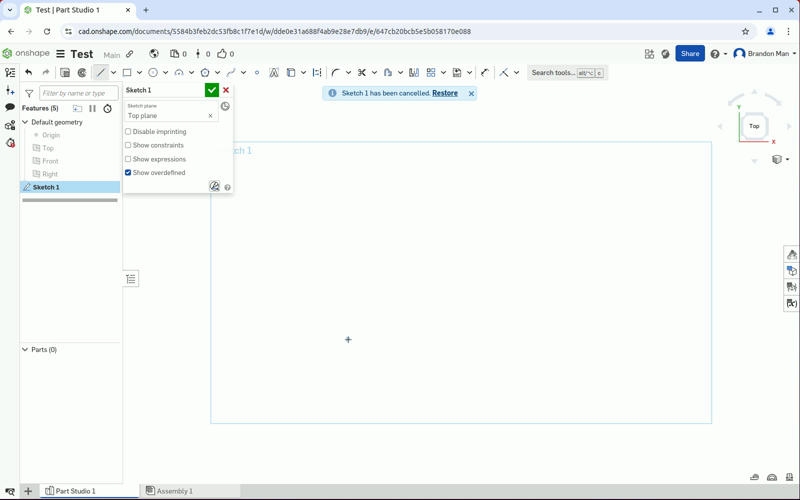
key_down(shift)
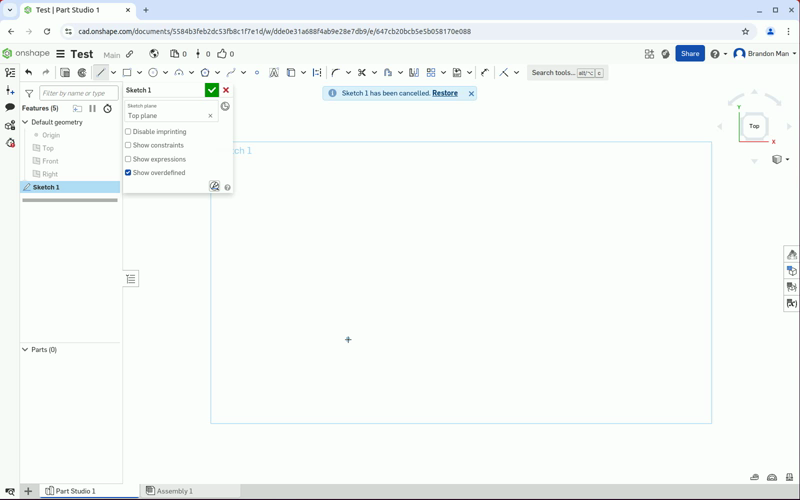
mouse_move(572, 339)
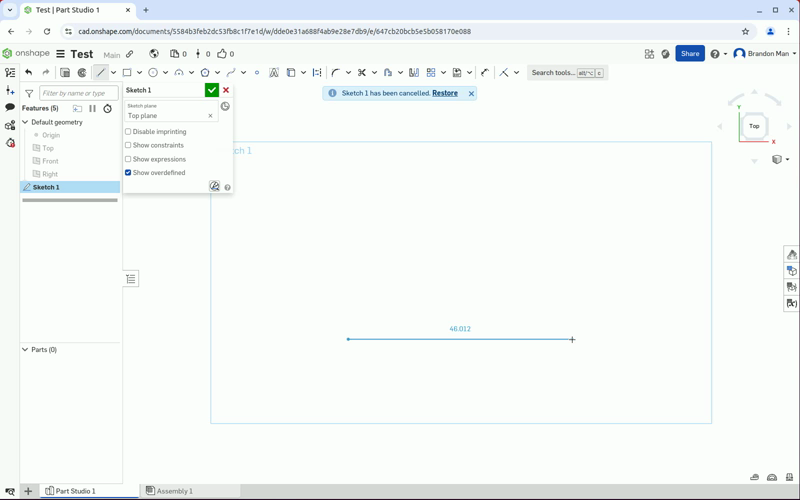
click(572, 339)
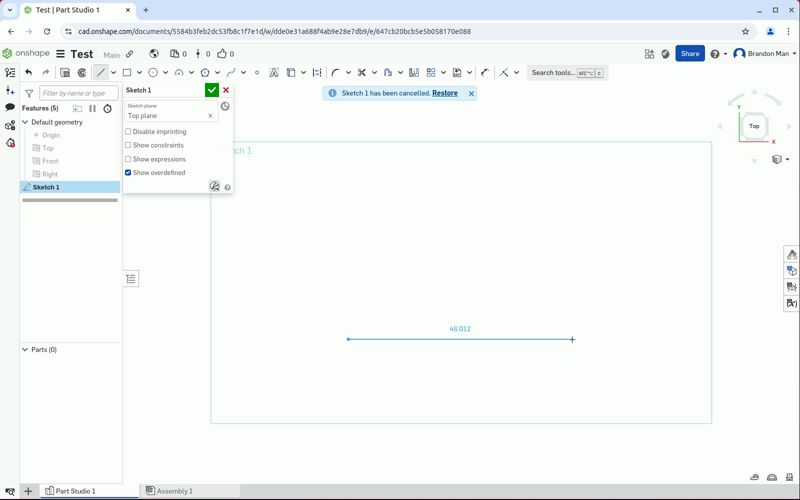
key_up(shift)
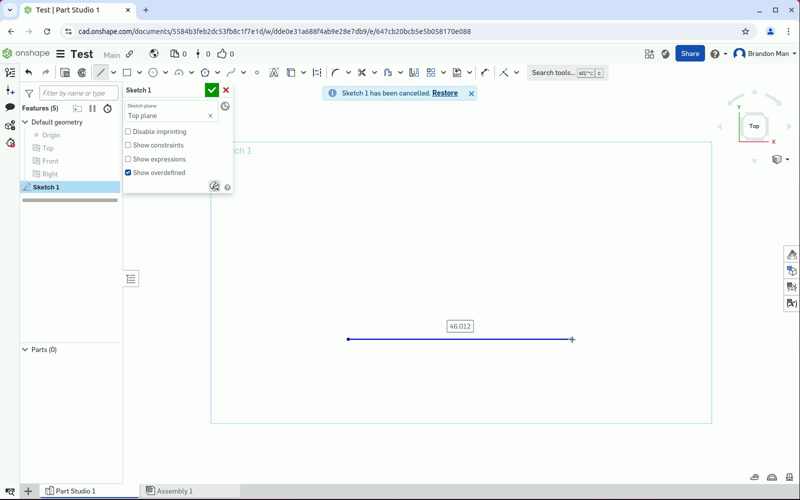
key_down(shift)
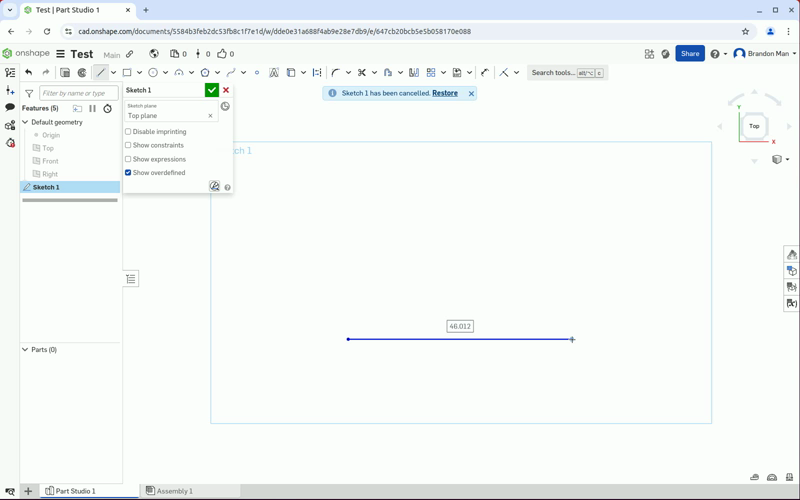
mouse_move(572, 226)
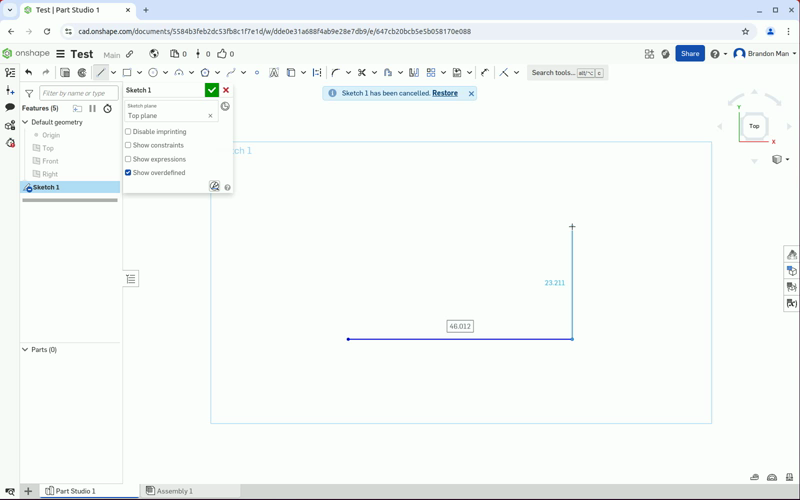
click(572, 226)
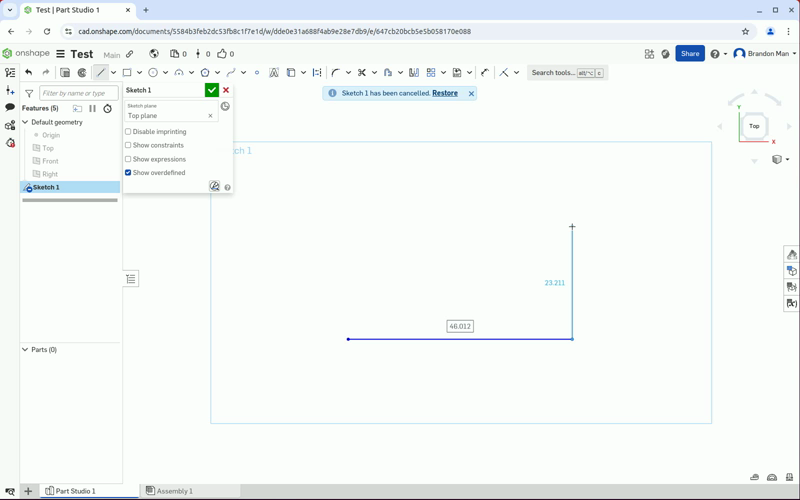
key_up(shift)
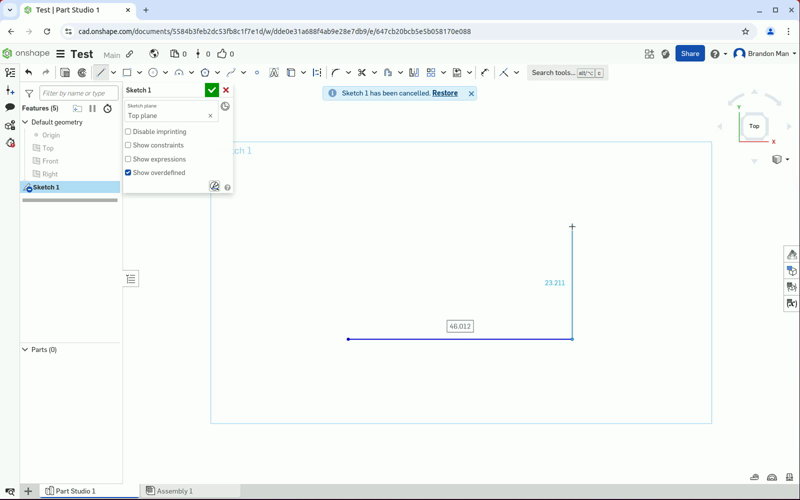
key_down(shift)
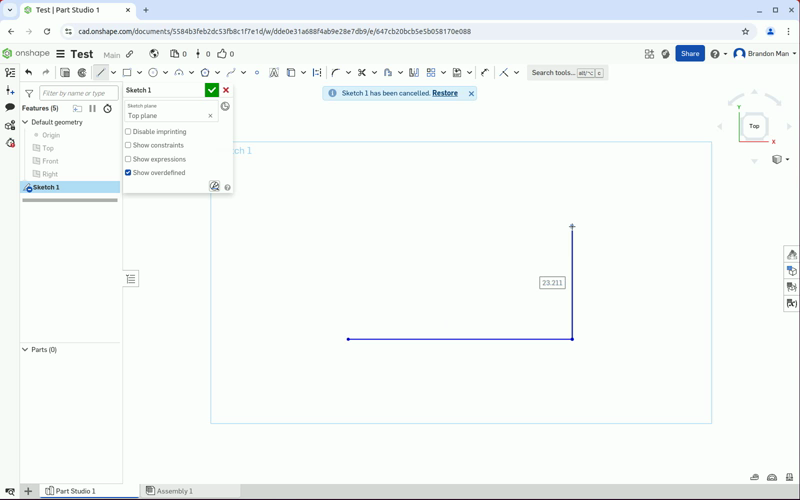
mouse_move(348, 226)
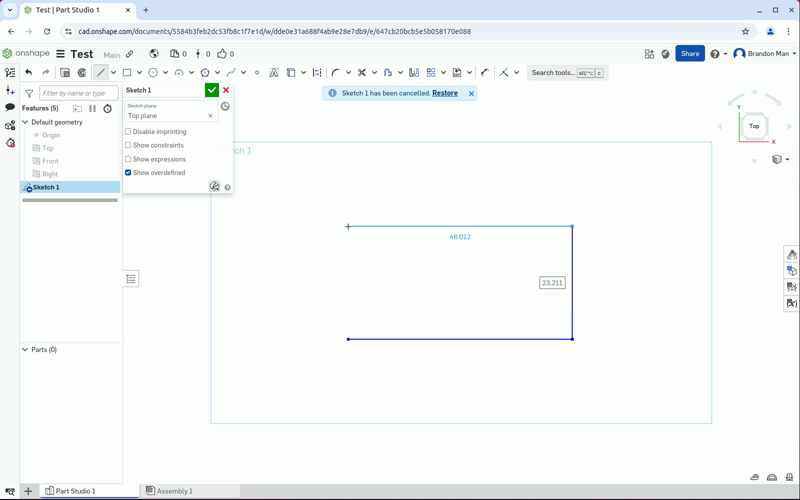
click(348, 226)
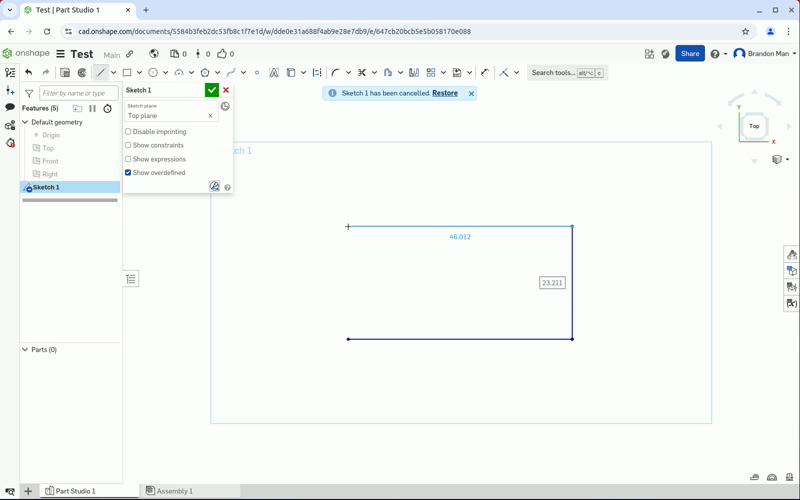
key_up(shift)
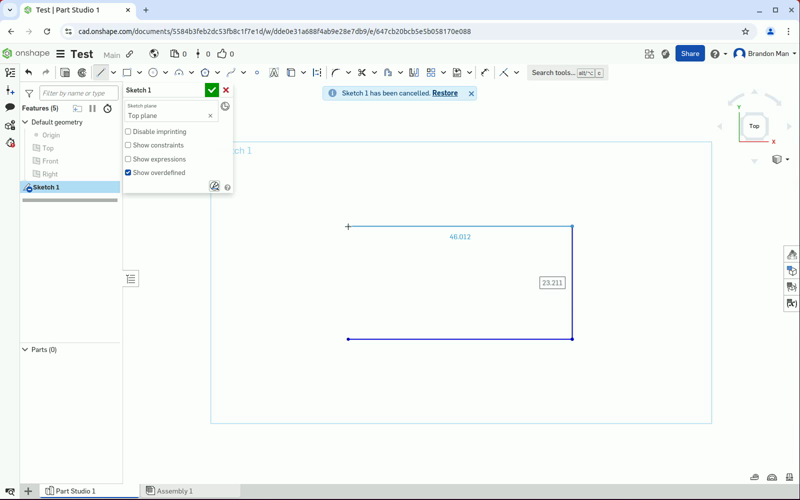
key_down(shift)
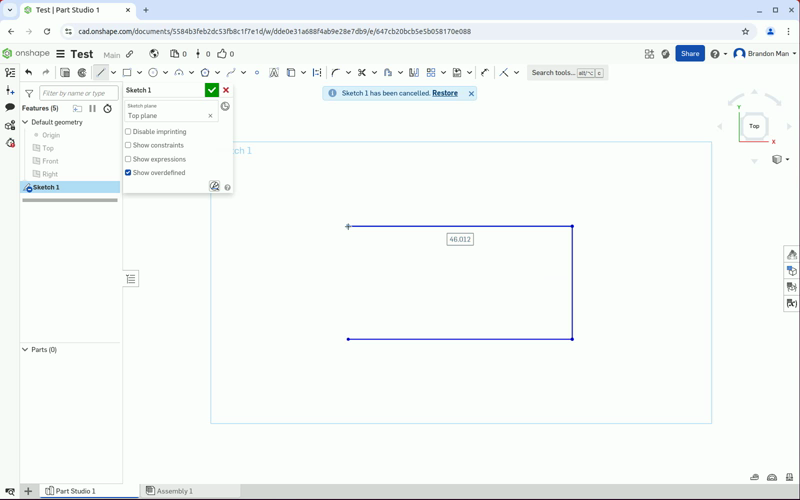
mouse_move(348, 339)
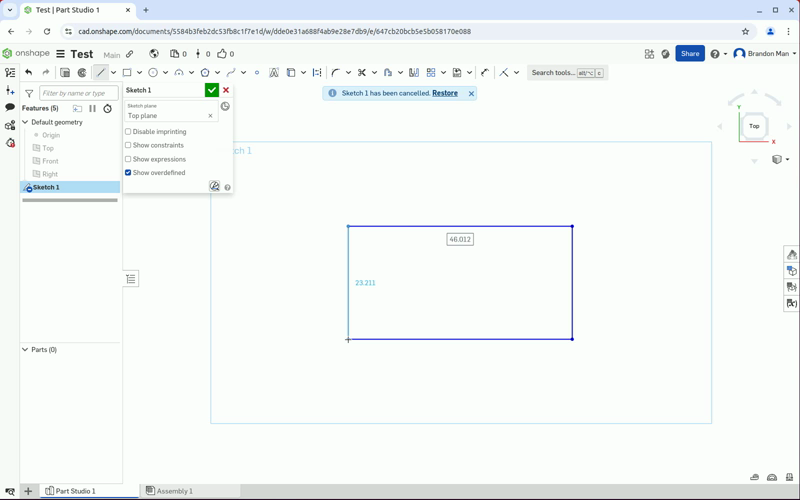
key_up(shift)
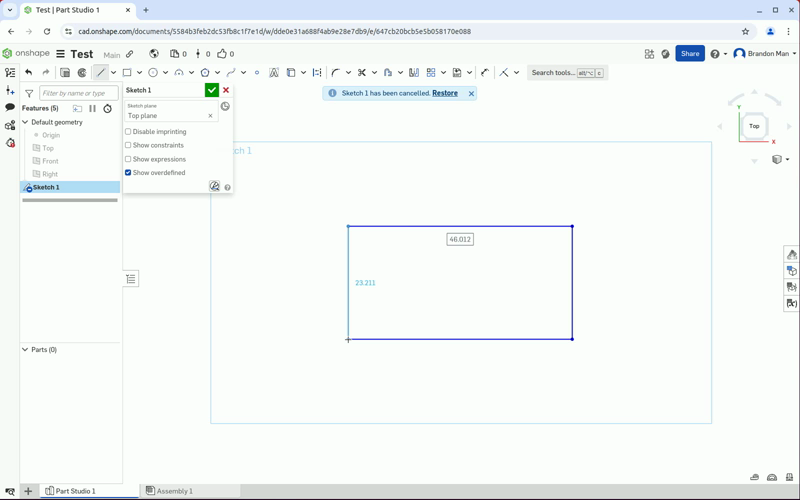
click(348, 339)
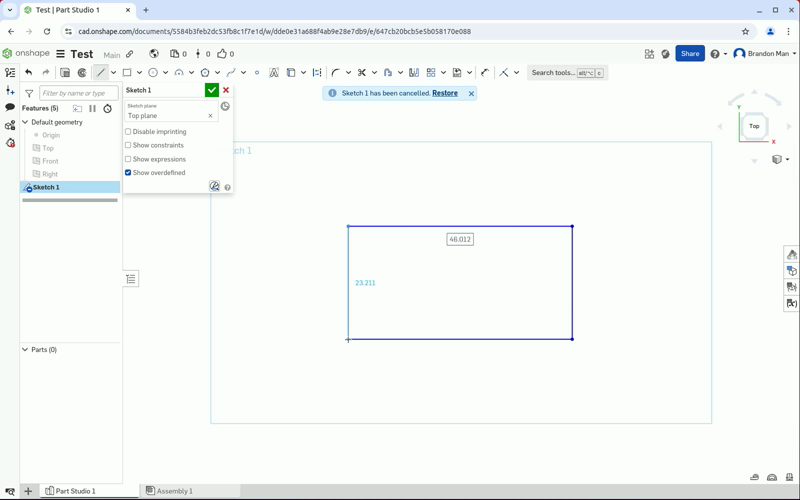
key(esc)
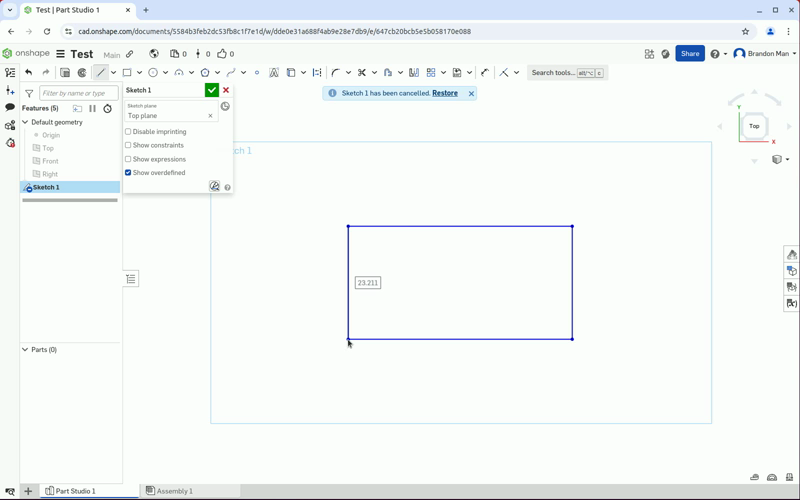
mouse_move(374, 244)
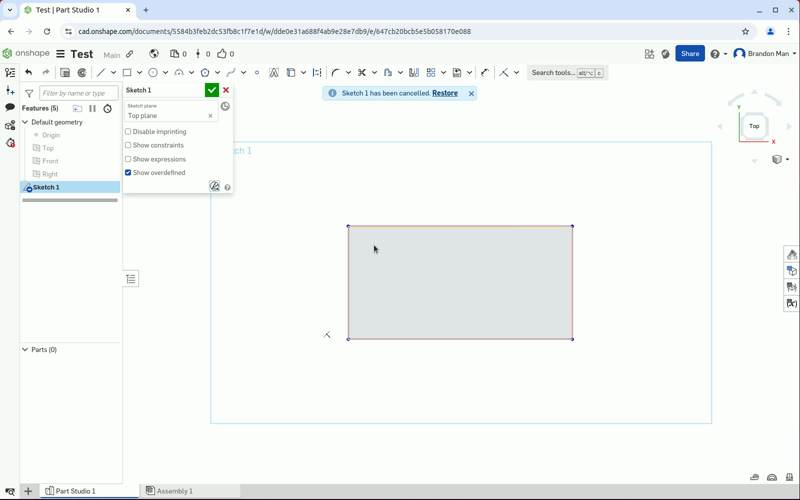
click(374, 244)
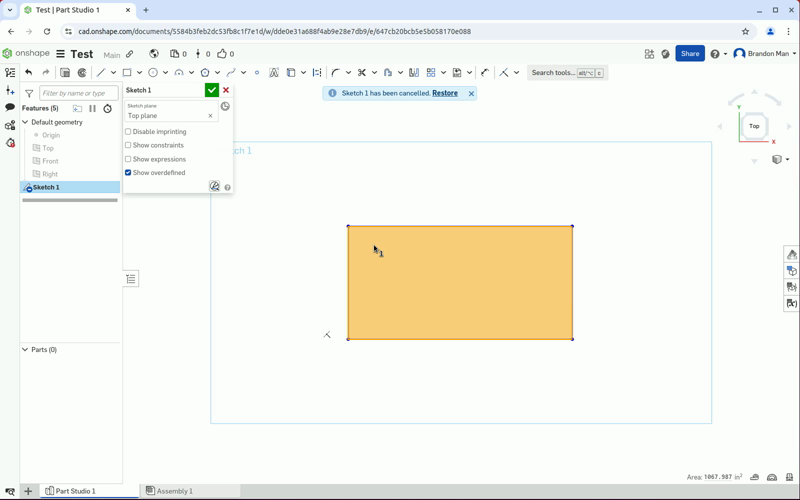
mouse_move(73, 352)
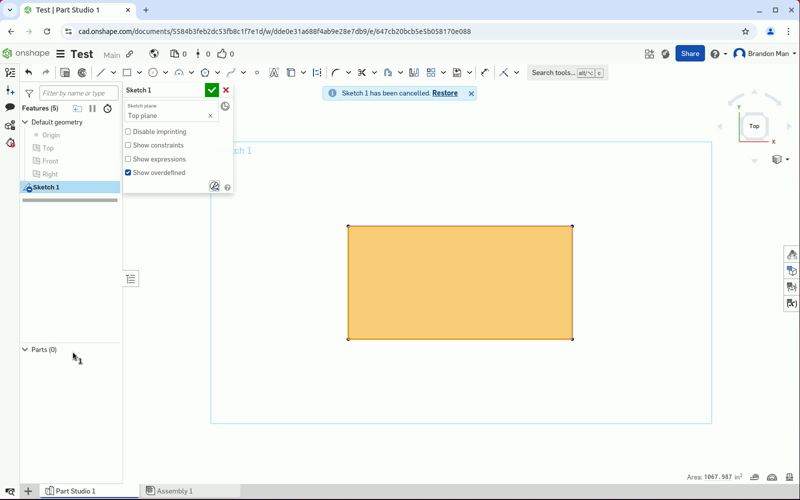
key(shift+y)
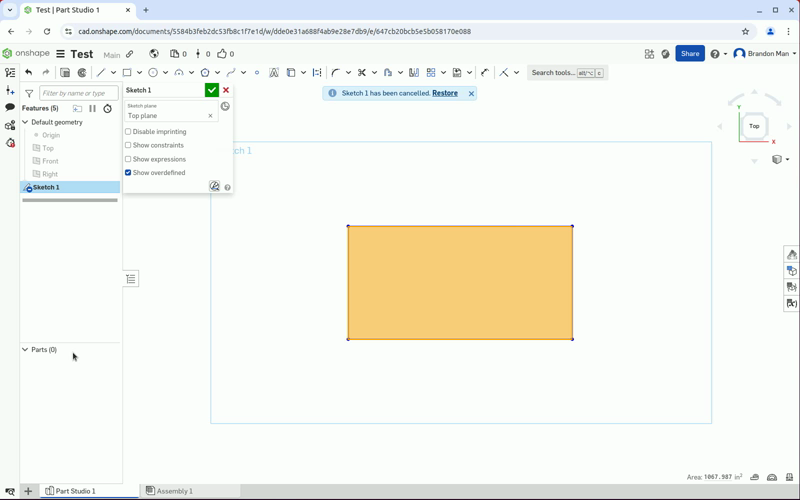
key(shift+e)
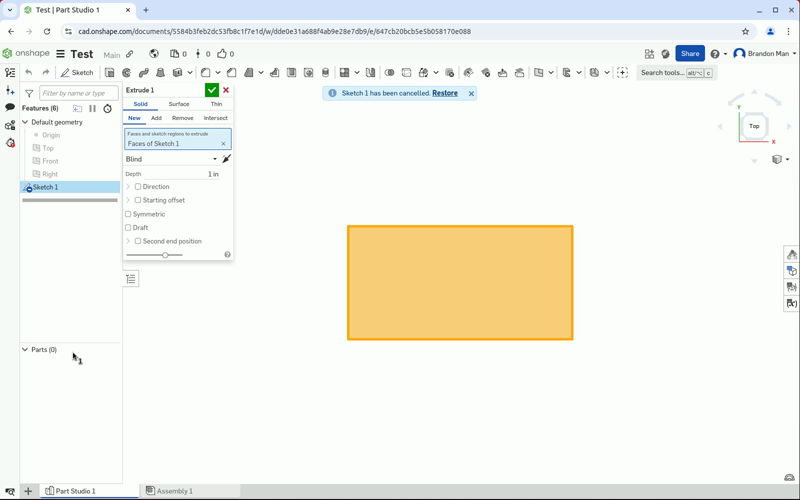
mouse_move(143, 106)
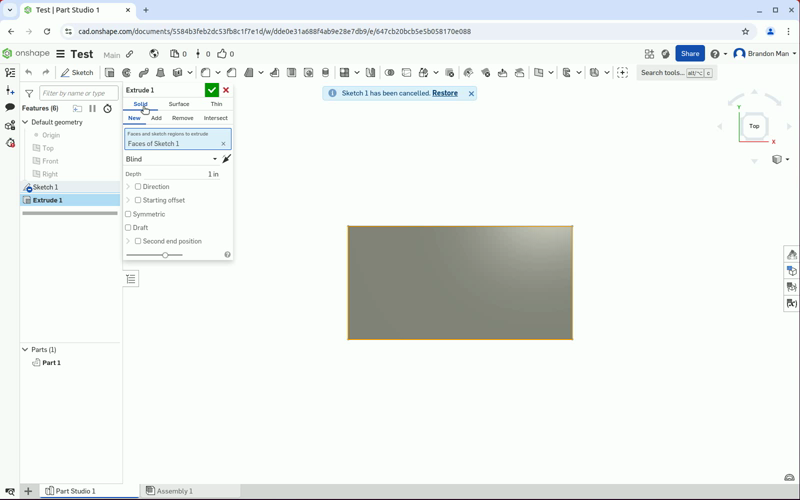
click(143, 106)
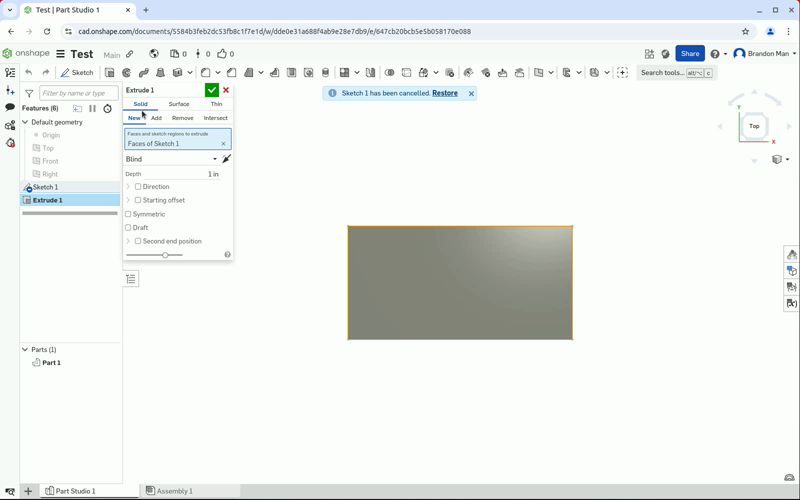
mouse_move(137, 120)
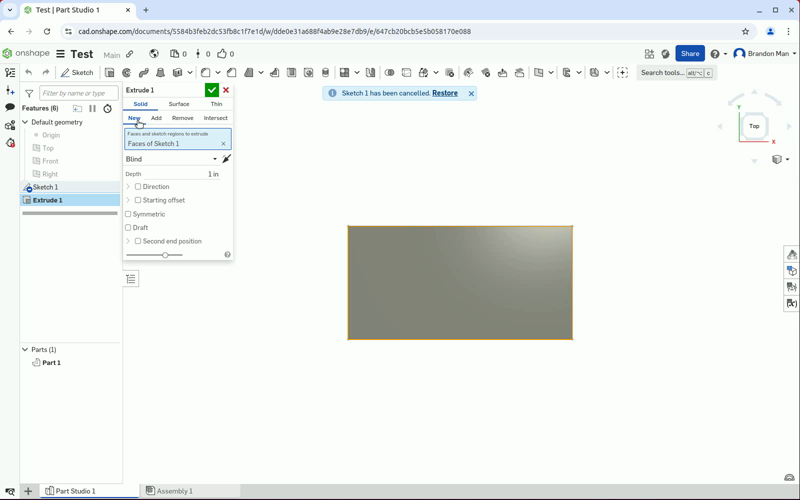
click(137, 120)
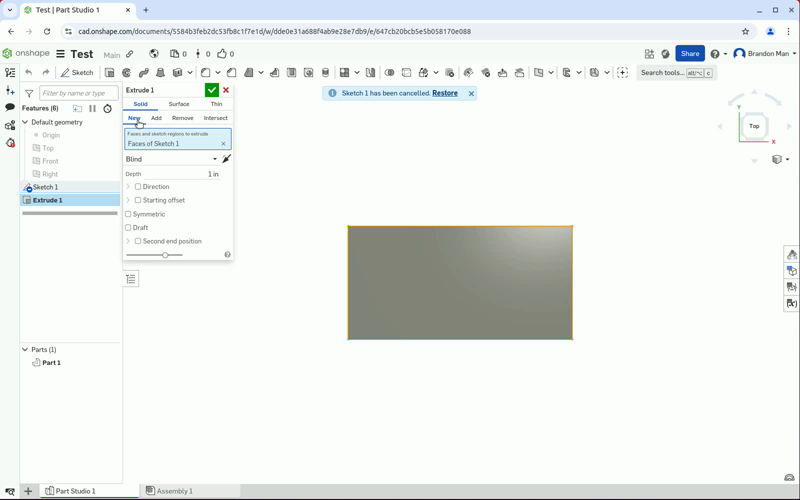
key(tab, 4)
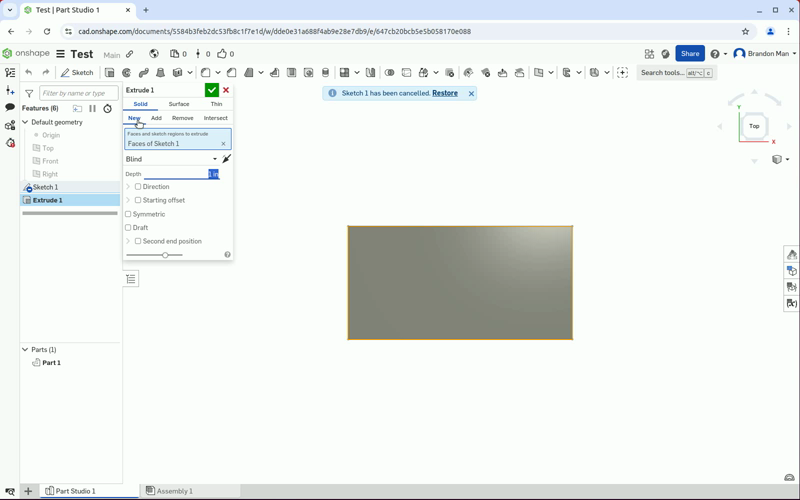
text(16.85)
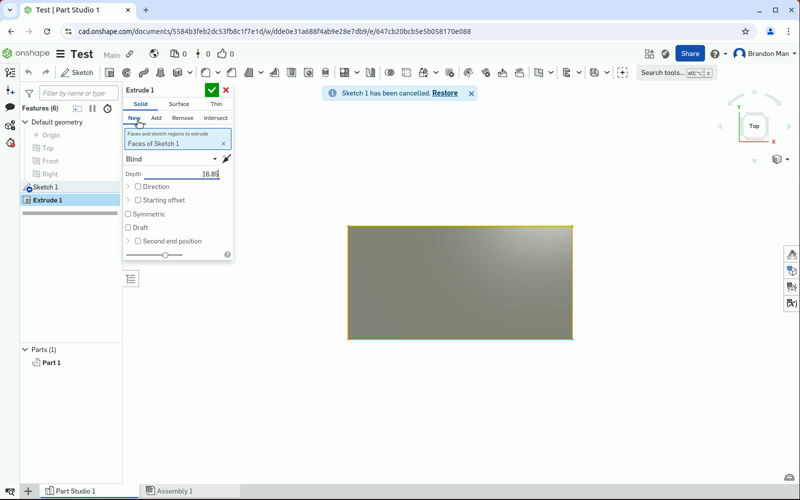
key(enter)
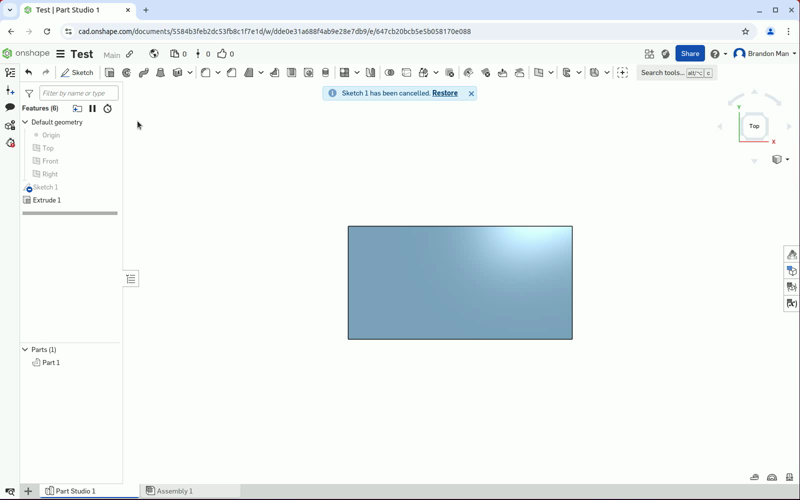
key(shift+h)
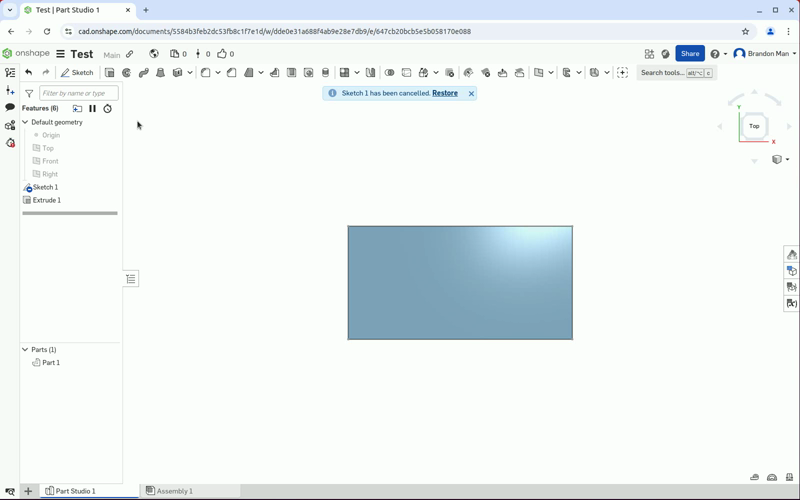
key(shift+h)
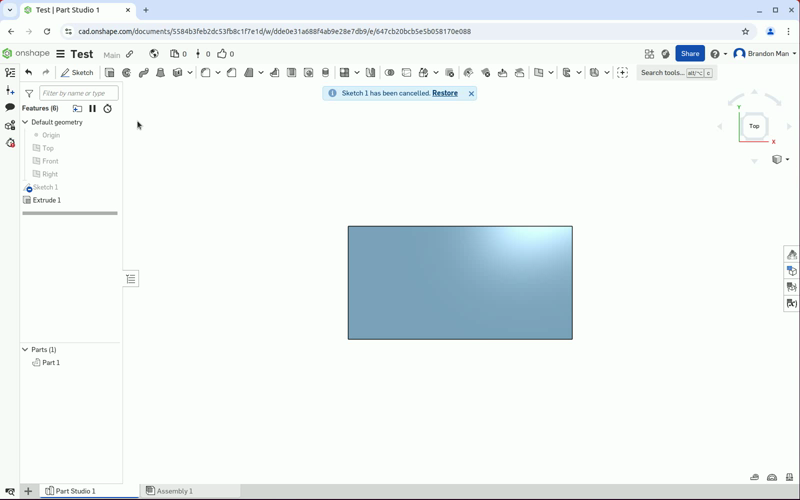
mouse_move(73, 189)
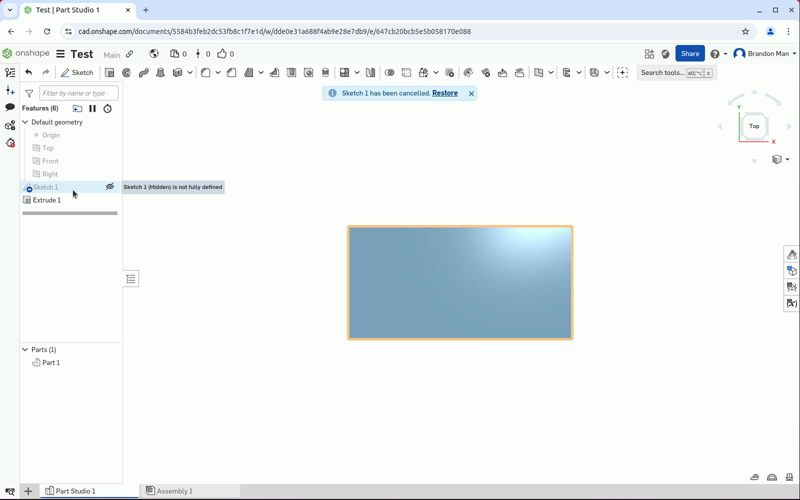
click(73, 189)
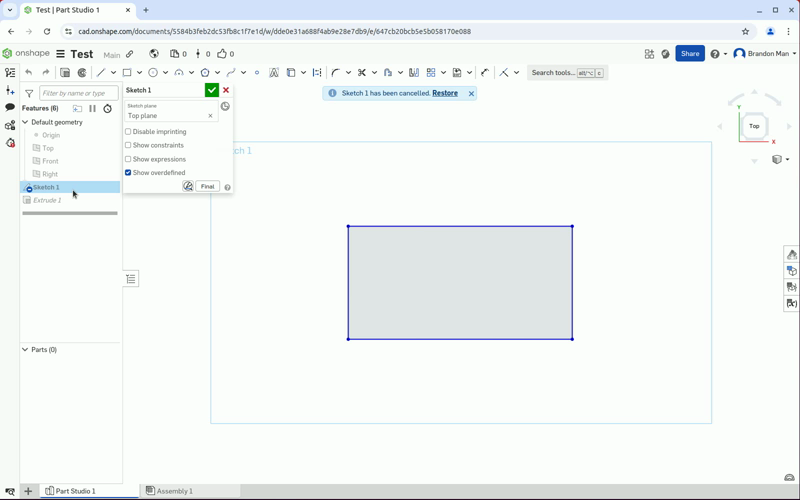
mouse_move(229, 92)
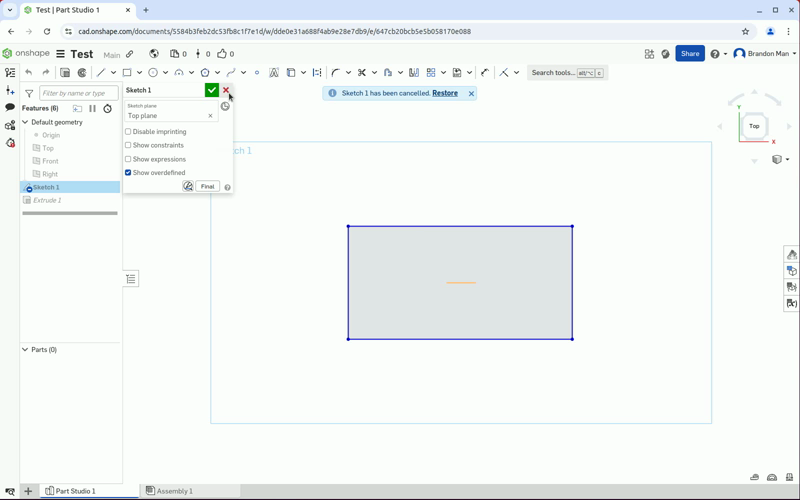
click(229, 92)
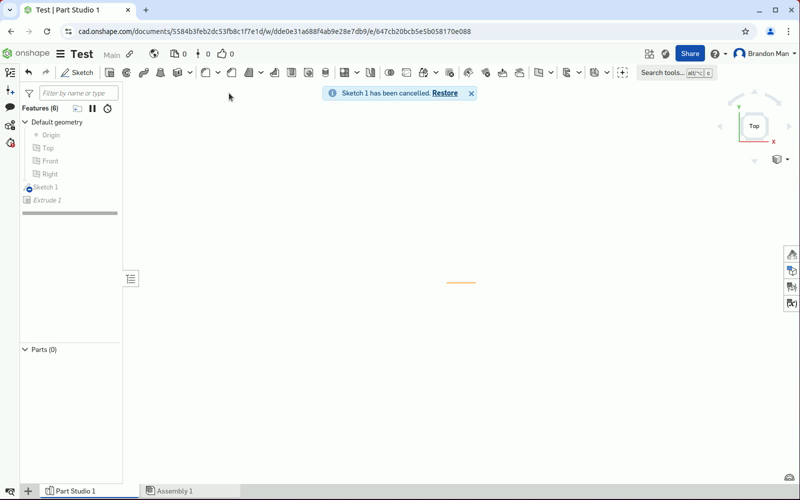
mouse_move(541, 75)
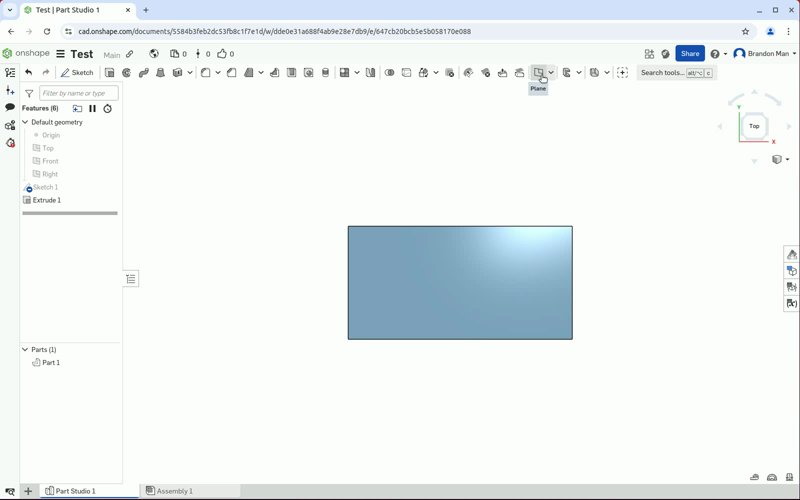
click(541, 75)
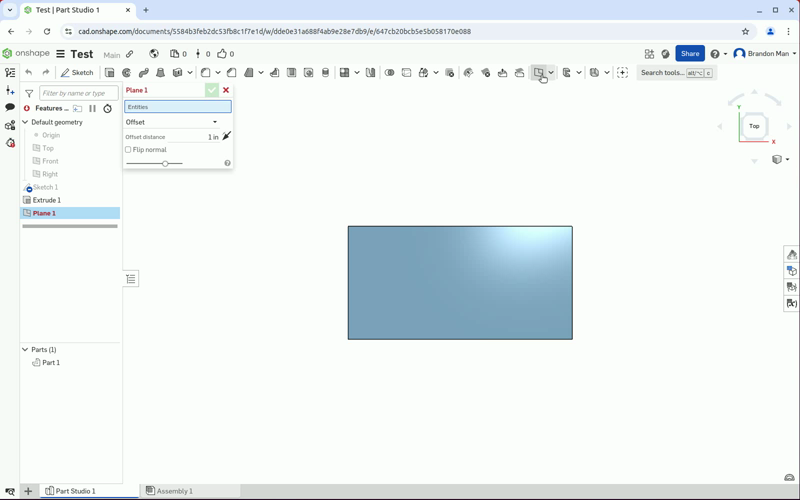
mouse_move(73, 150)
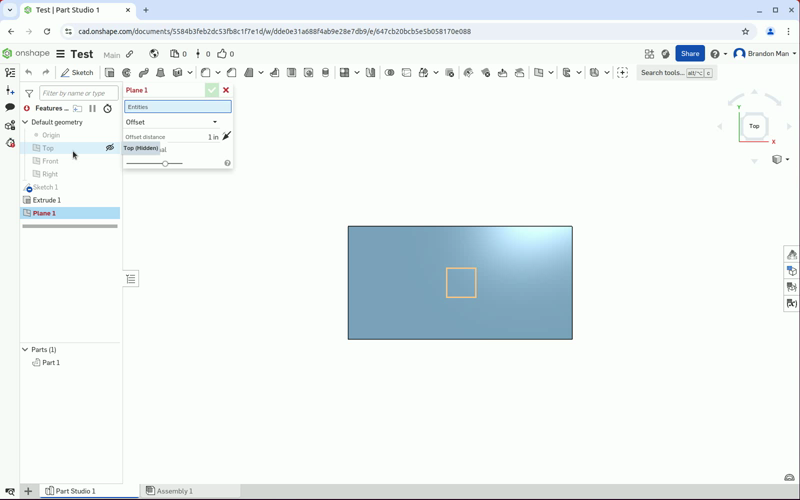
click(73, 150)
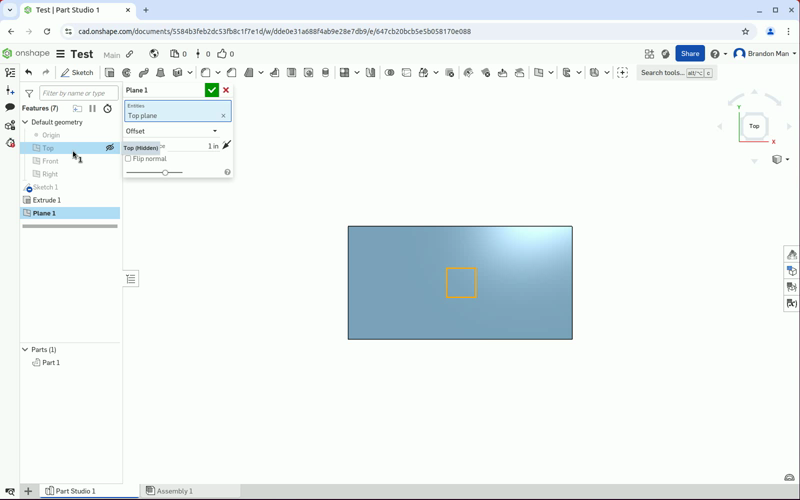
key(tab, 2)
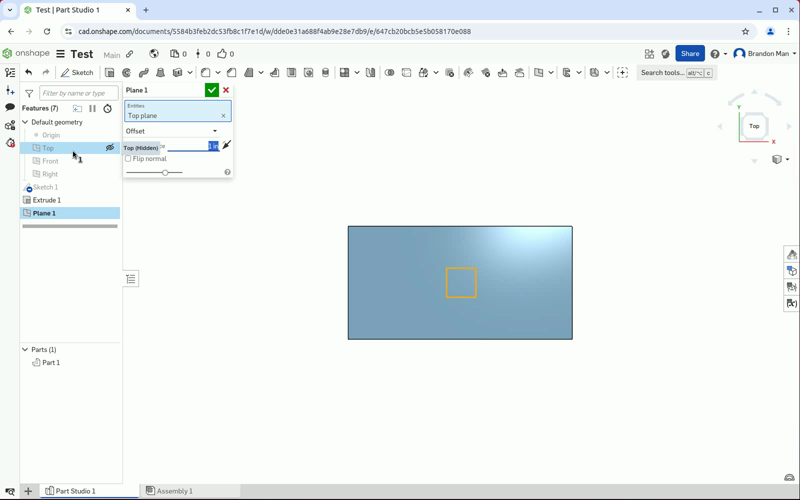
text(16.854)
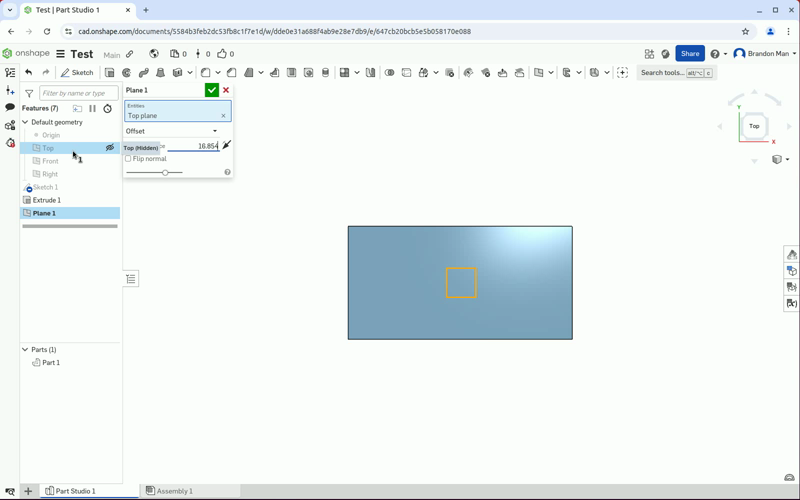
key(enter, 2)
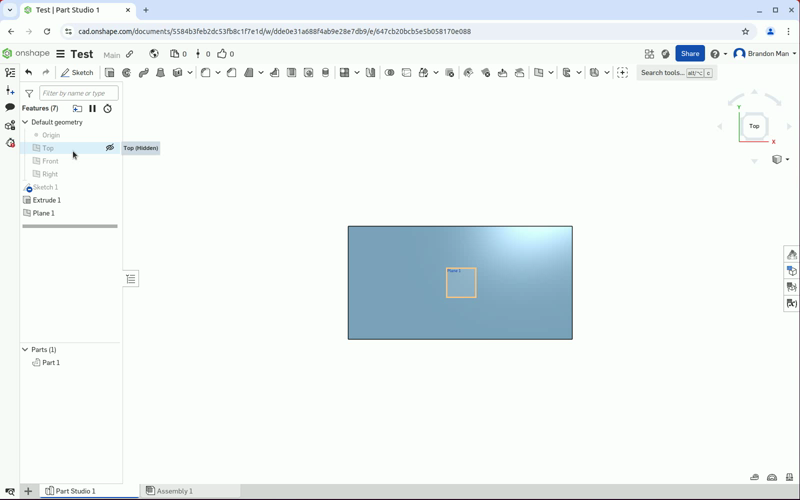
key(shift+s)
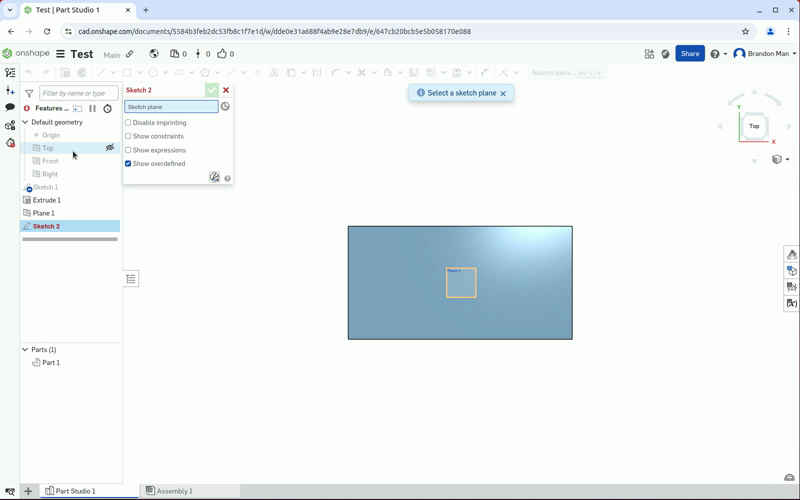
mouse_move(73, 215)
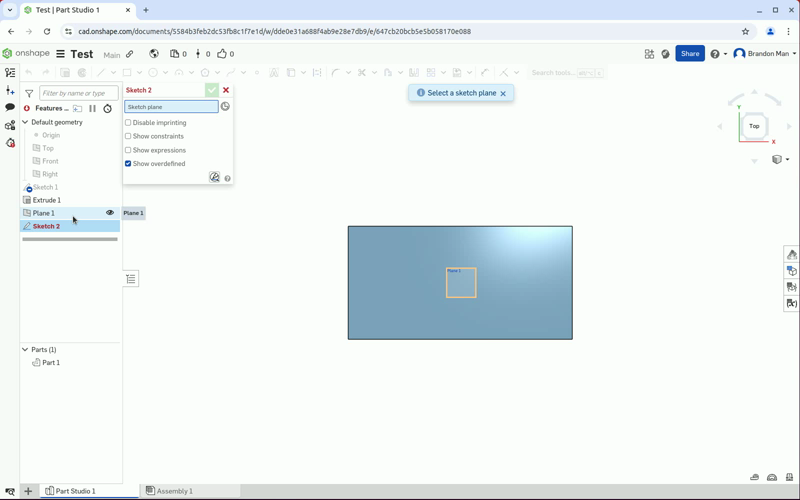
click(73, 215)
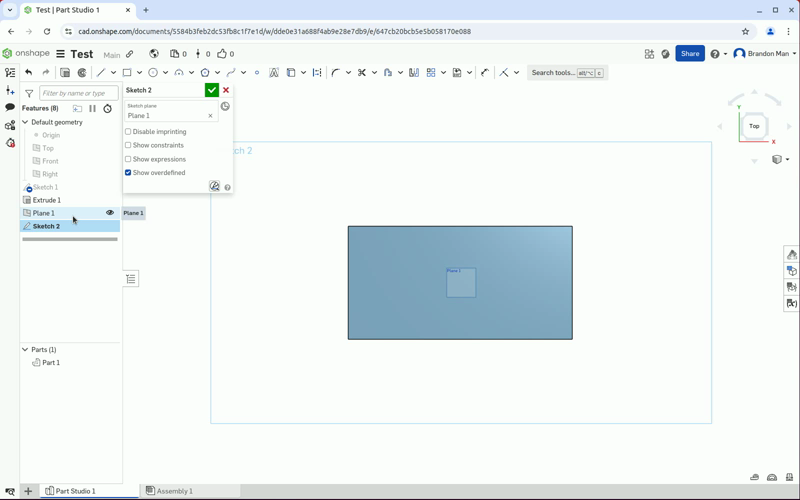
mouse_move(73, 352)
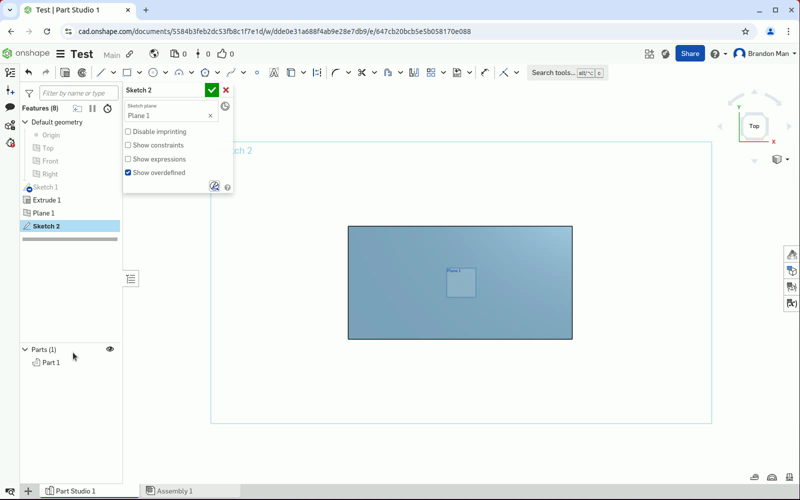
key(y)
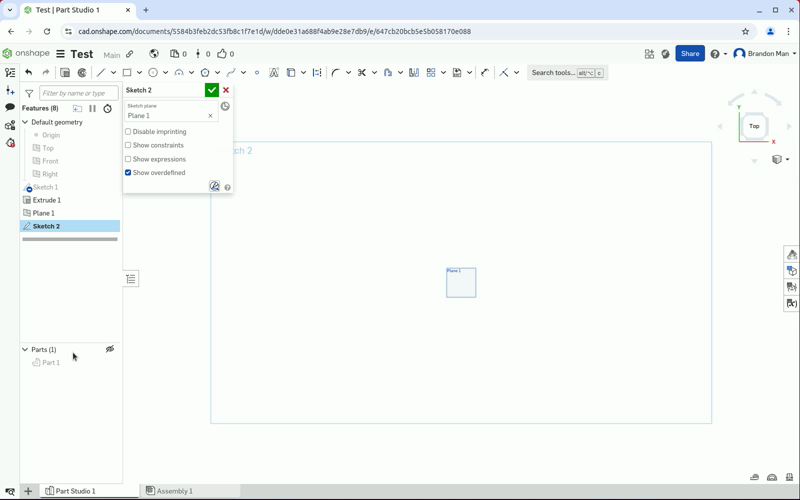
key(l)
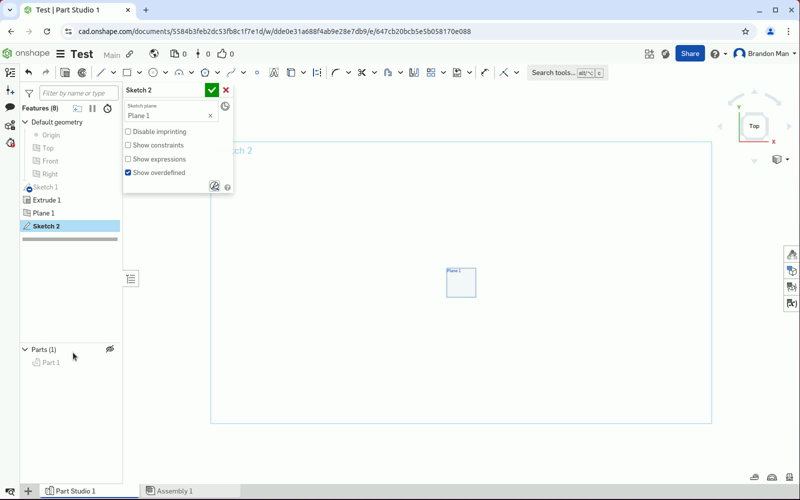
key_down(shift)
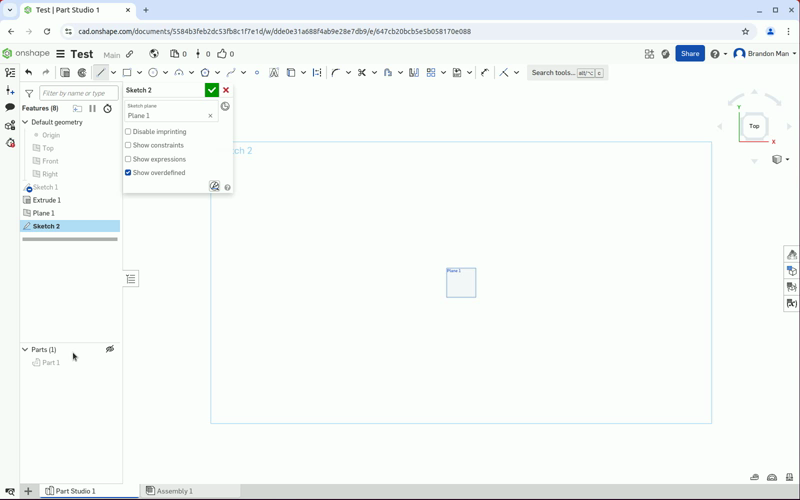
mouse_move(348, 339)
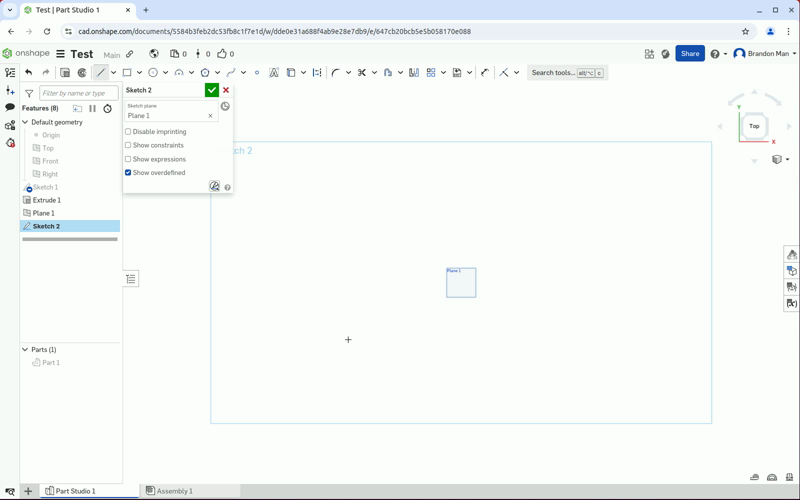
click(348, 339)
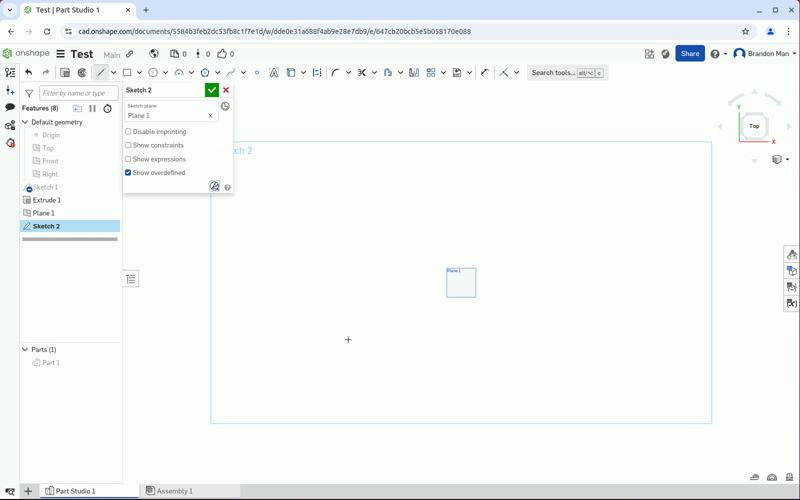
key_up(shift)
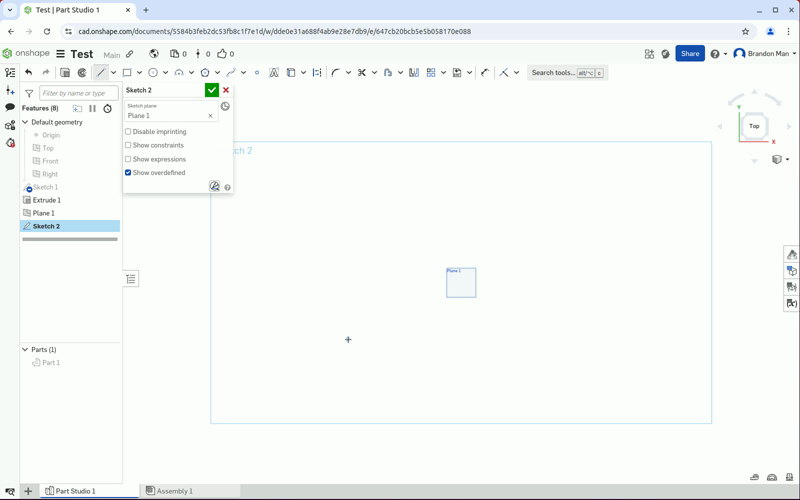
key_down(shift)
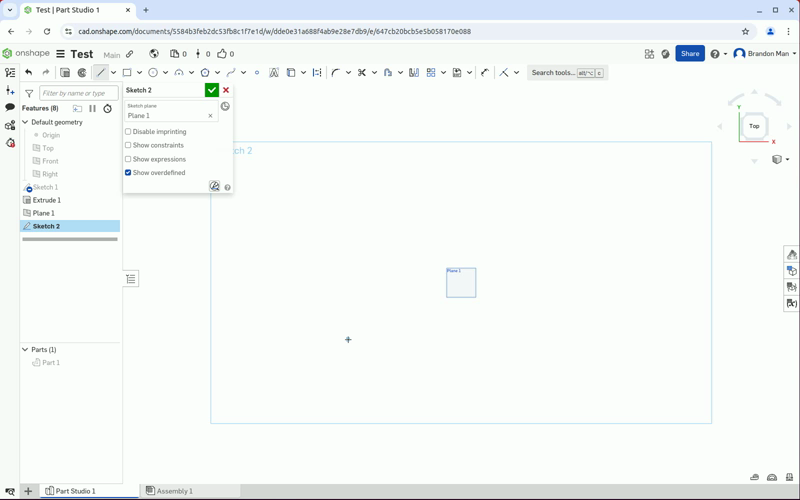
mouse_move(421, 339)
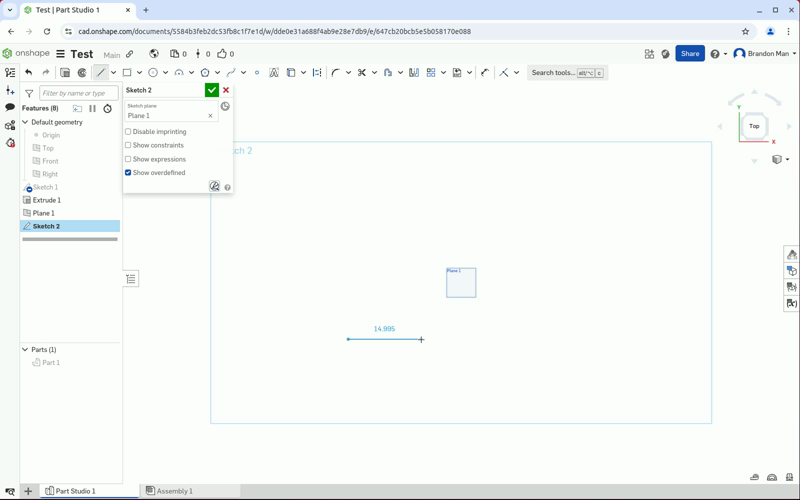
click(421, 339)
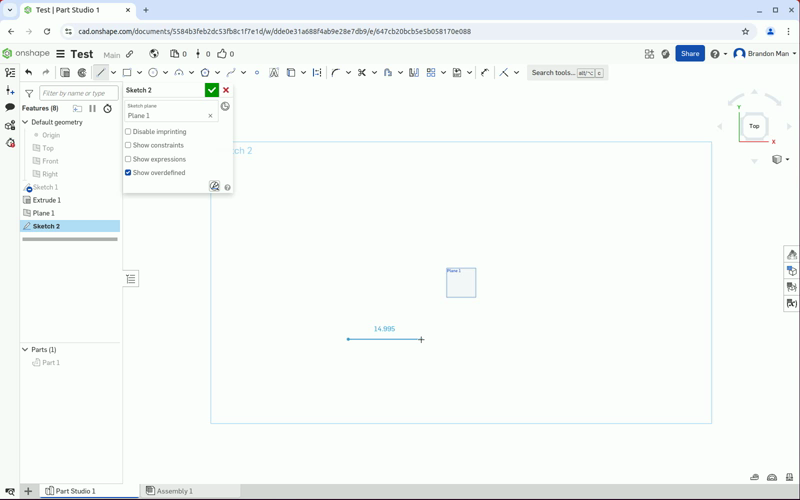
key_up(shift)
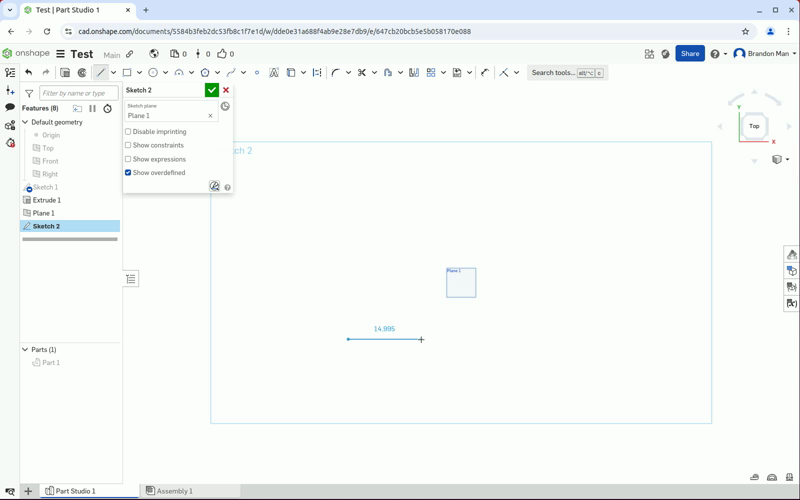
key_down(shift)
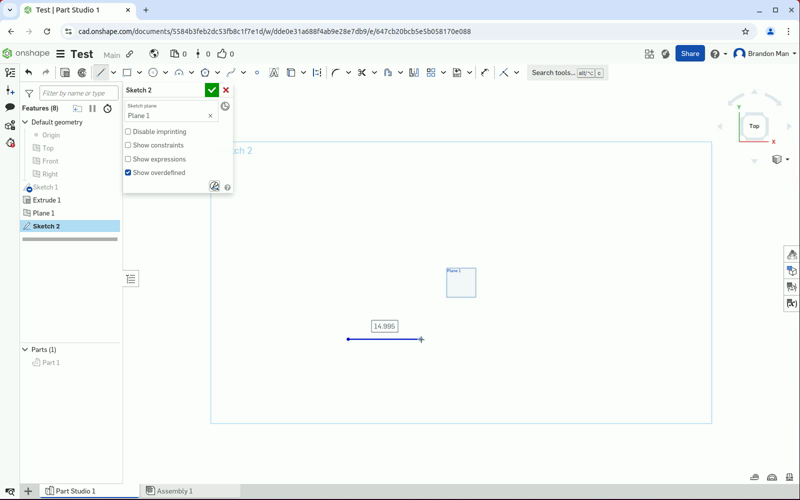
mouse_move(421, 266)
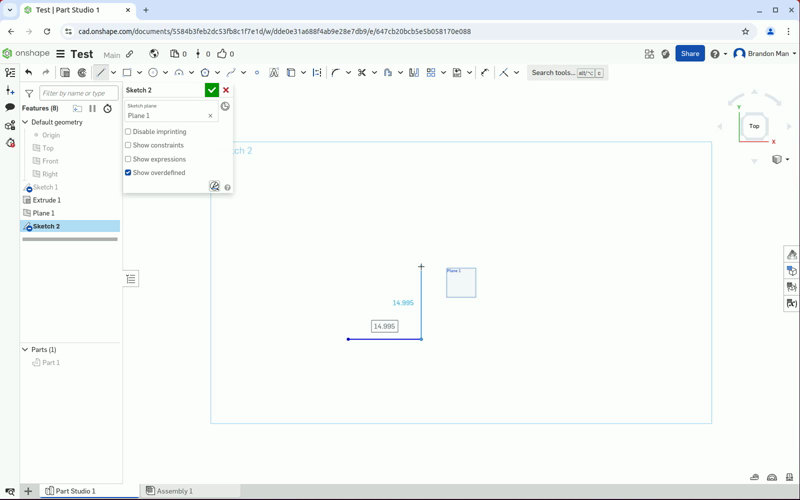
click(421, 266)
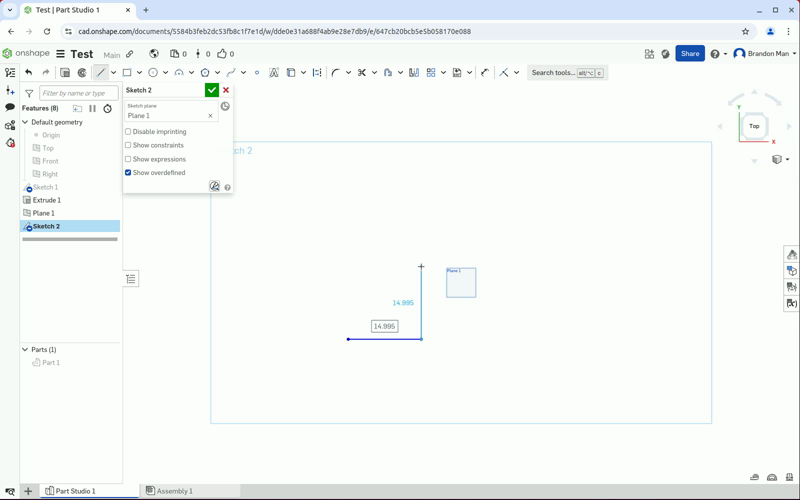
key_up(shift)
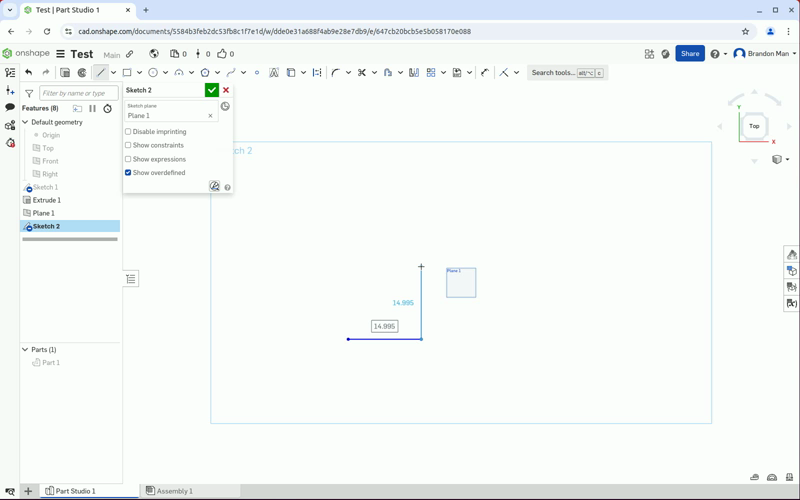
key_down(shift)
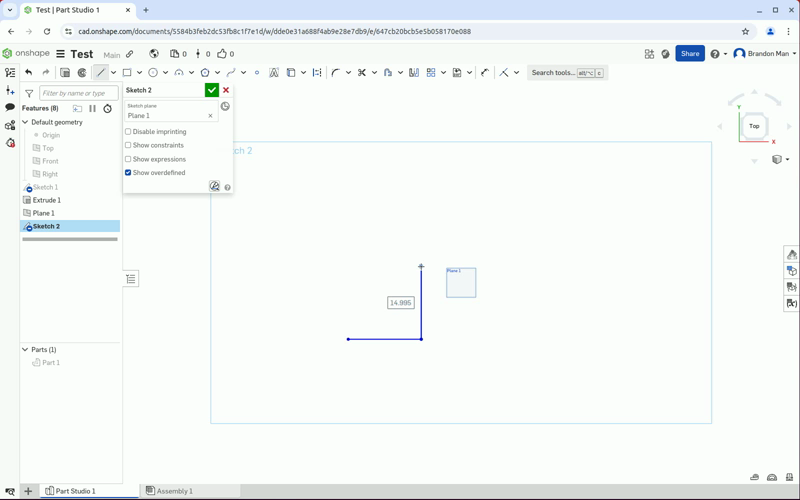
mouse_move(348, 266)
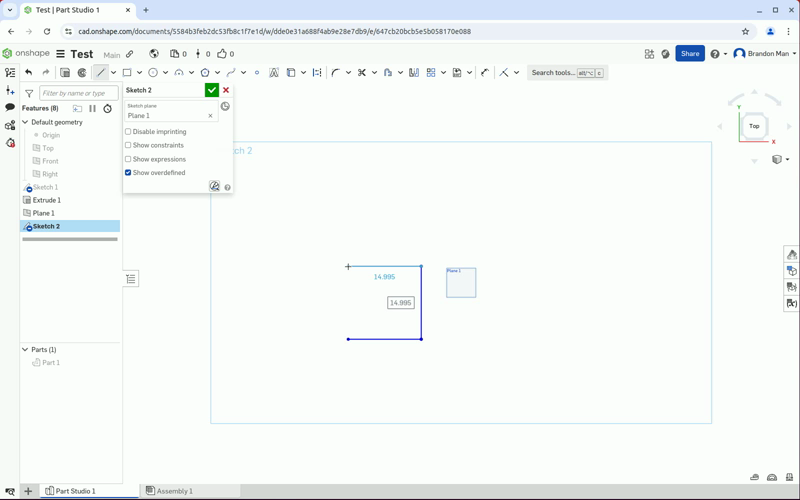
click(348, 266)
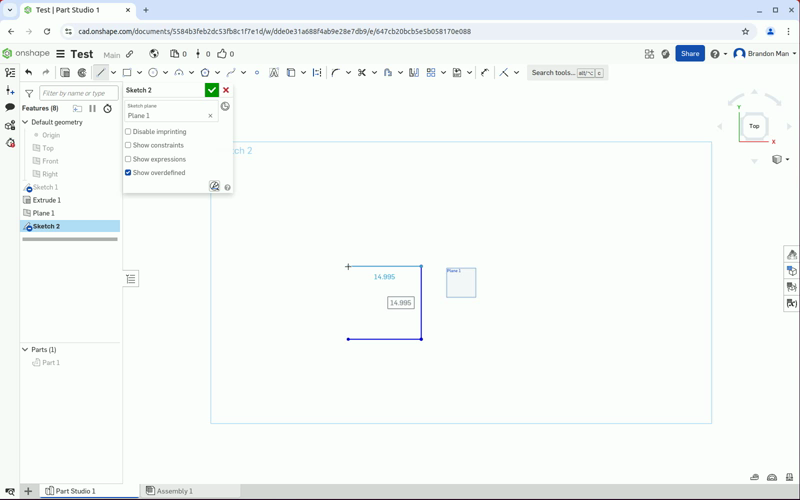
key_up(shift)
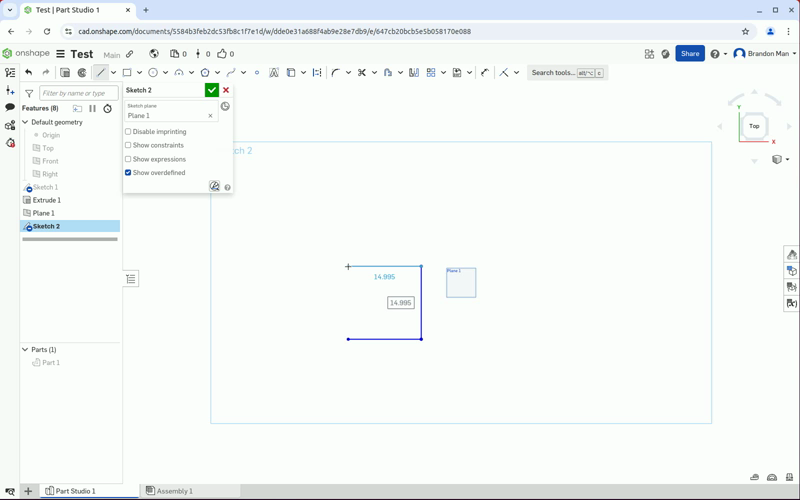
key_down(shift)
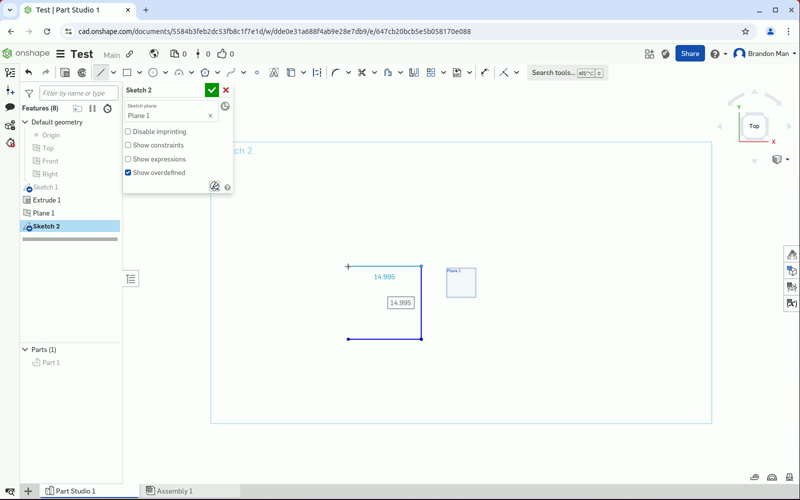
mouse_move(348, 339)
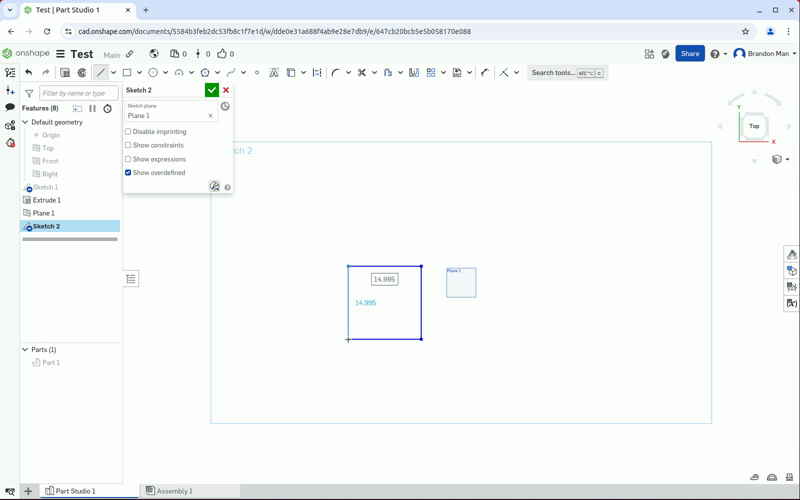
key_up(shift)
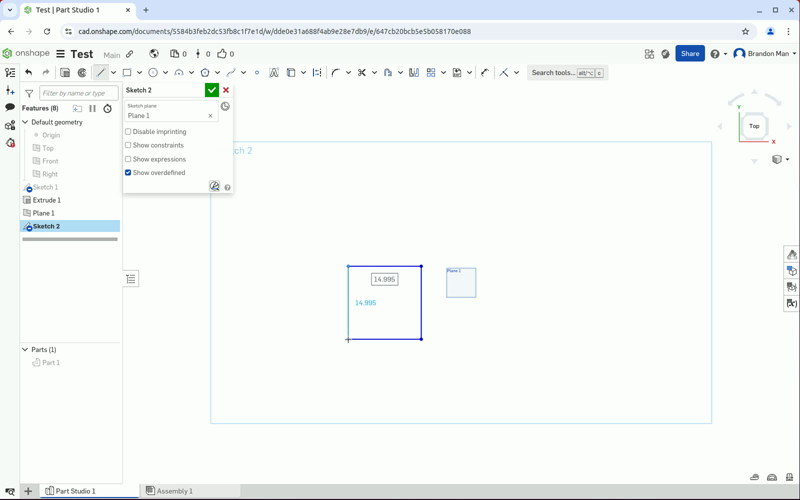
click(348, 339)
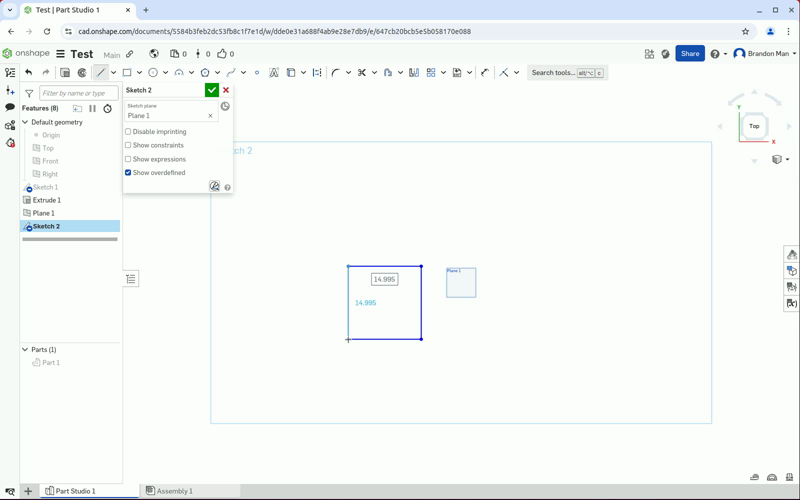
key(esc)
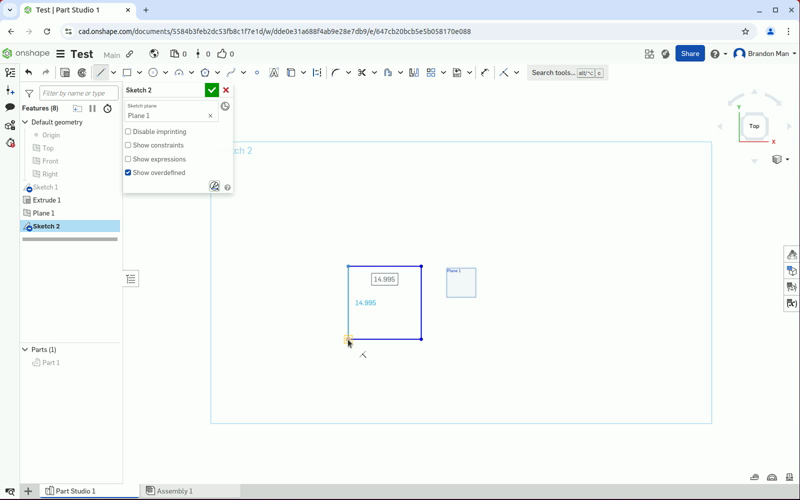
mouse_move(401, 294)
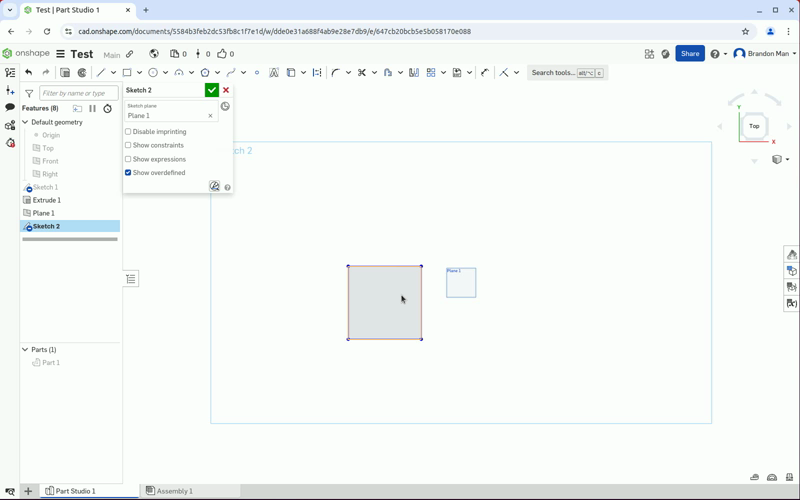
click(401, 294)
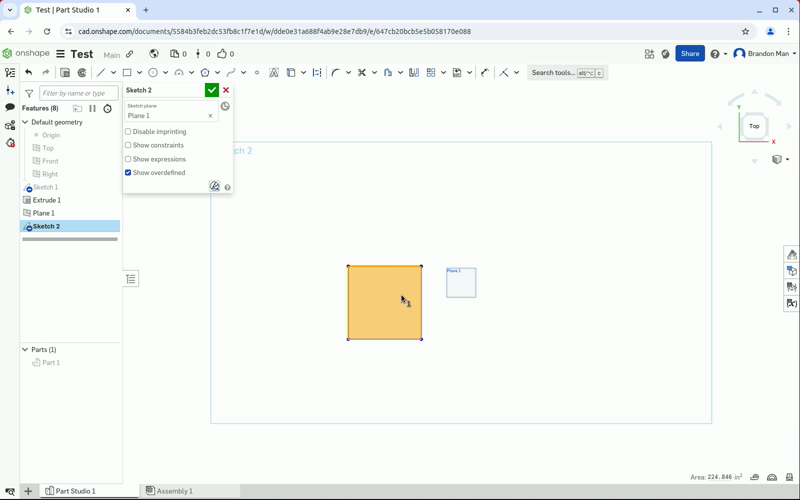
mouse_move(73, 352)
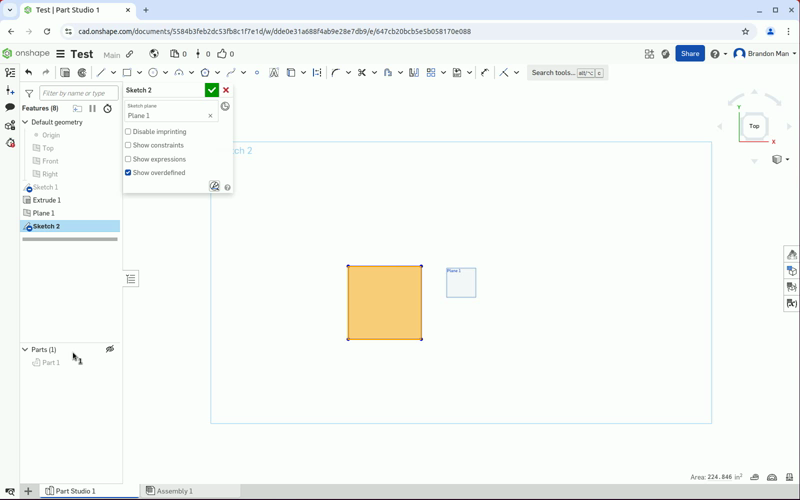
key(shift+y)
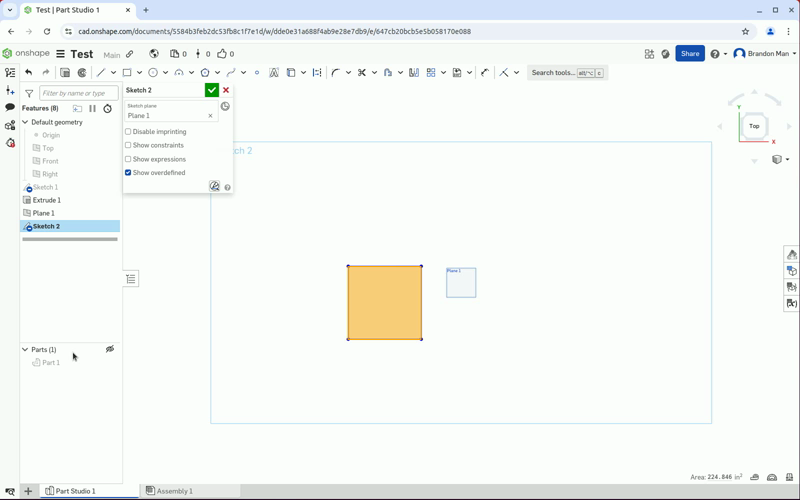
key(shift+e)
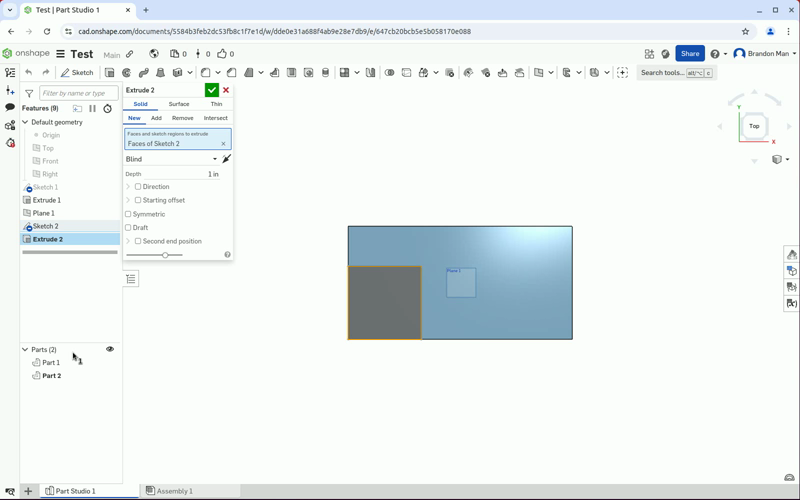
mouse_move(143, 106)
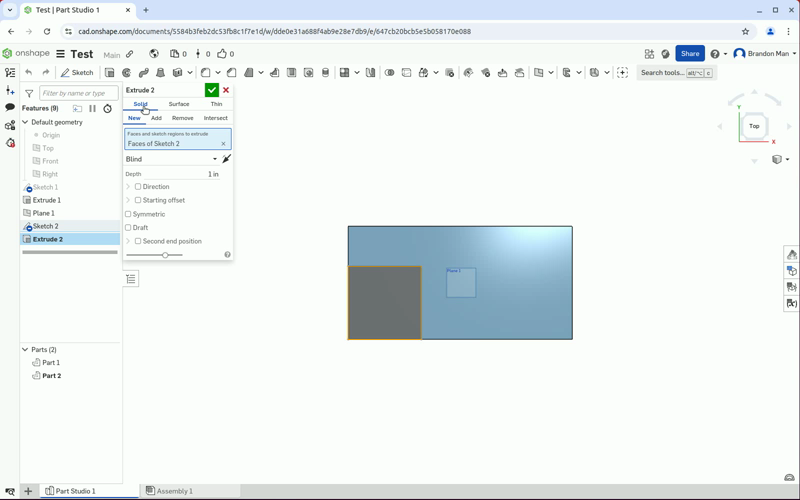
click(143, 106)
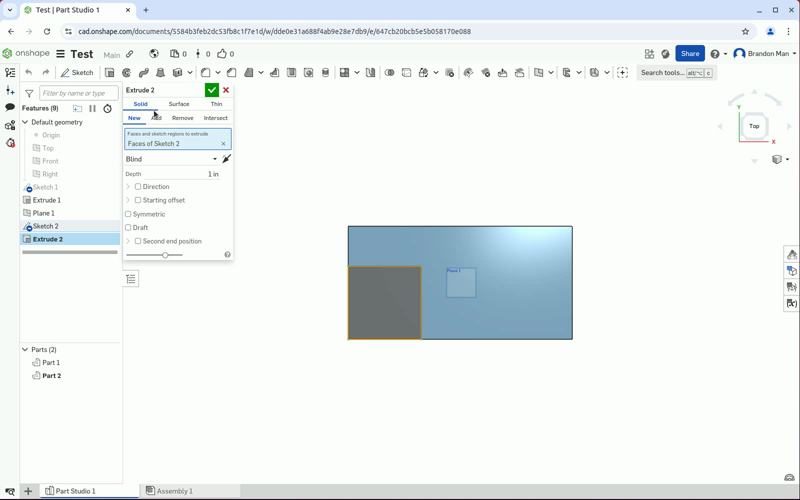
mouse_move(186, 120)
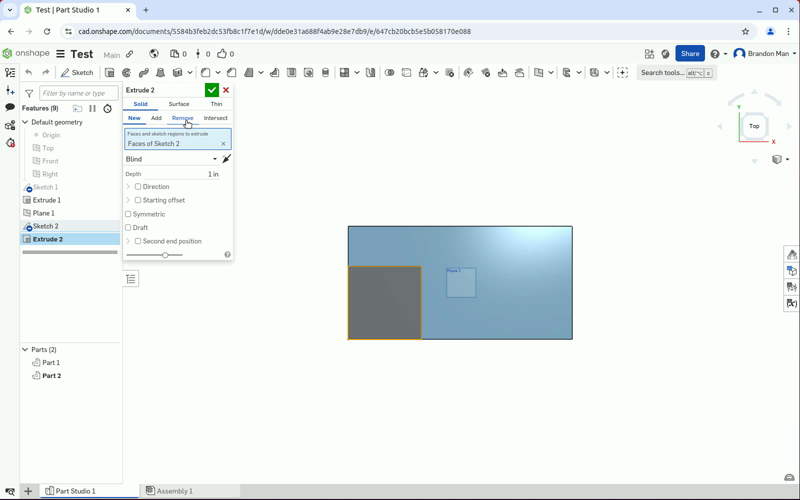
click(186, 120)
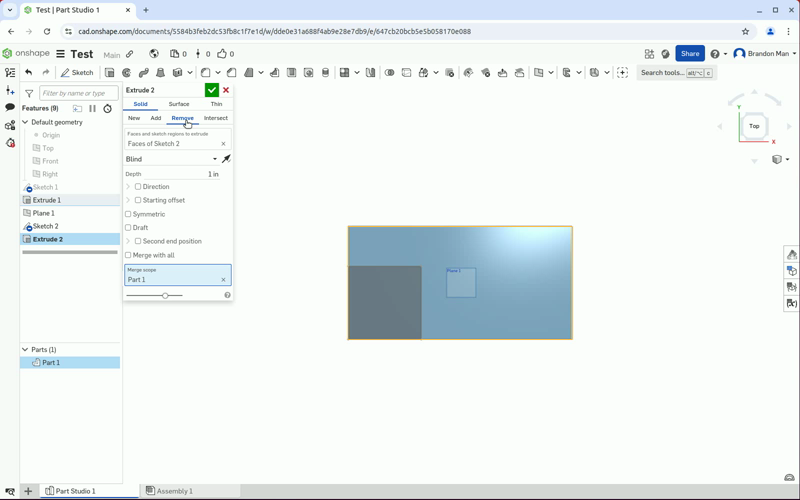
key(tab, 4)
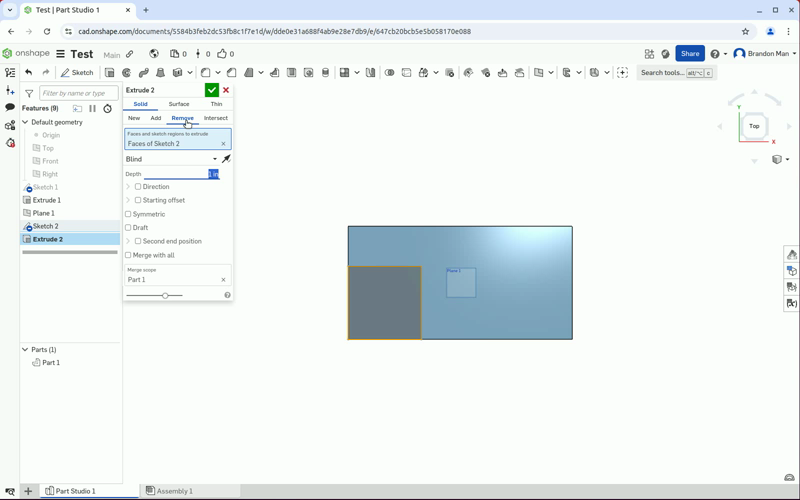
text(8.184)
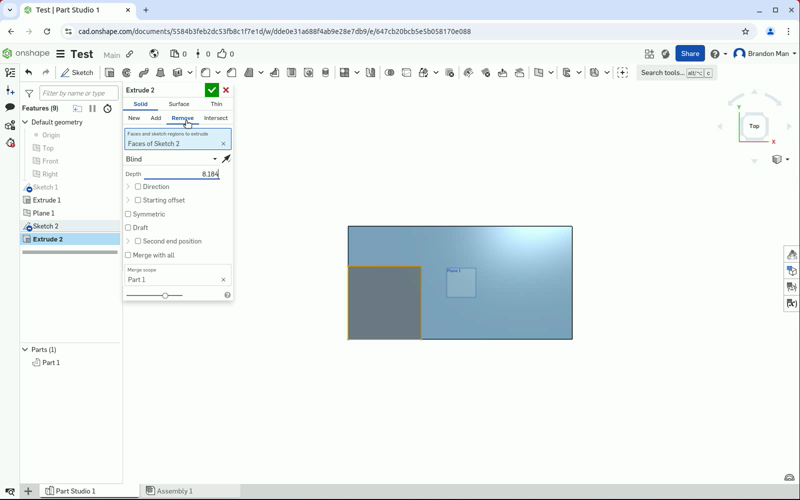
key(tab, 6)
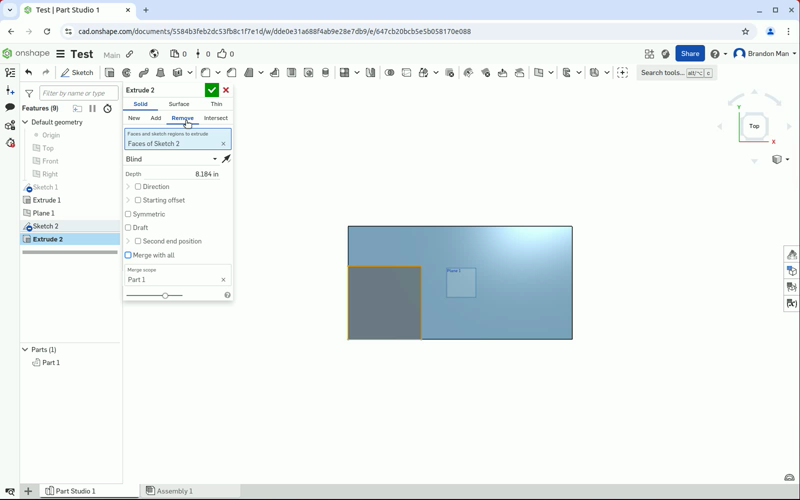
key(space)
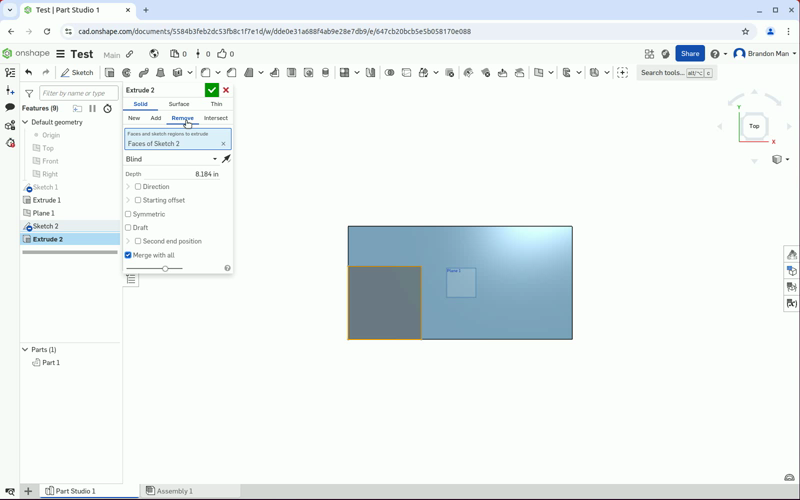
key(enter)
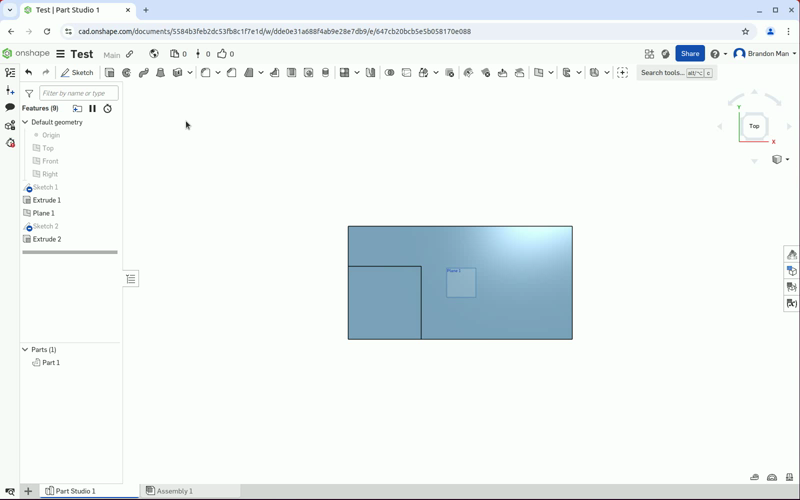
key(shift+h)
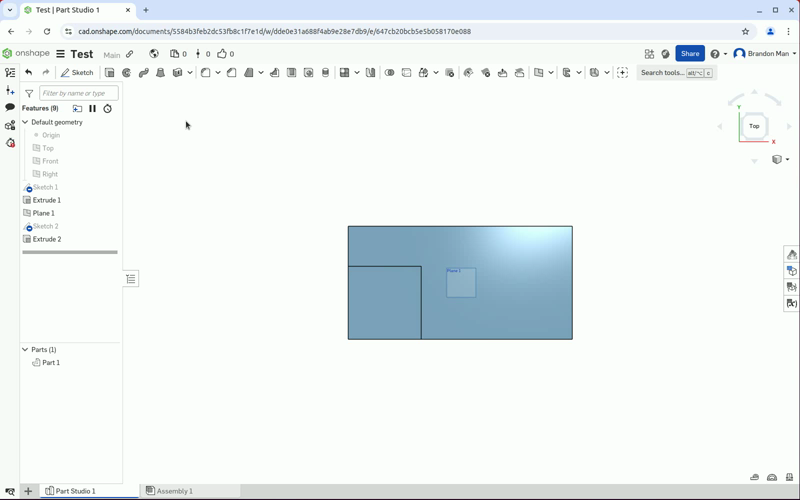
key(shift+h)
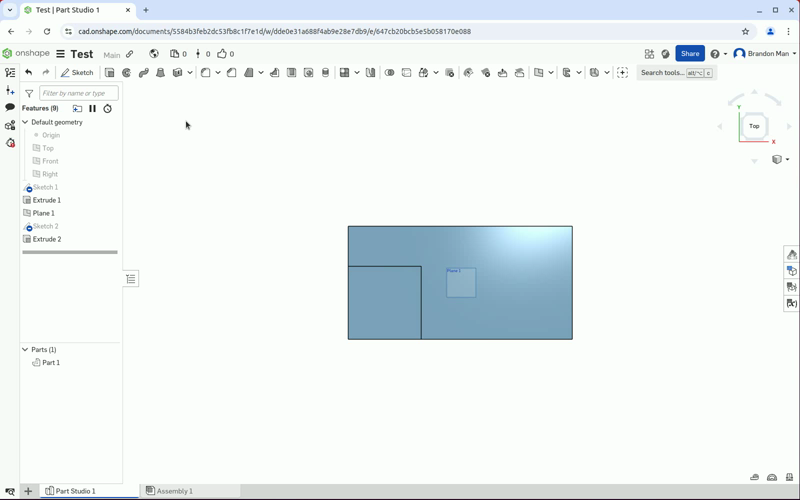
mouse_move(73, 189)
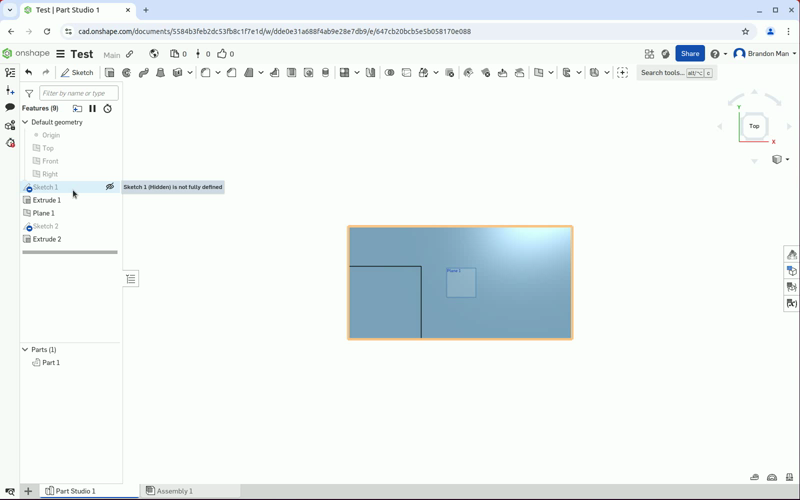
click(73, 189)
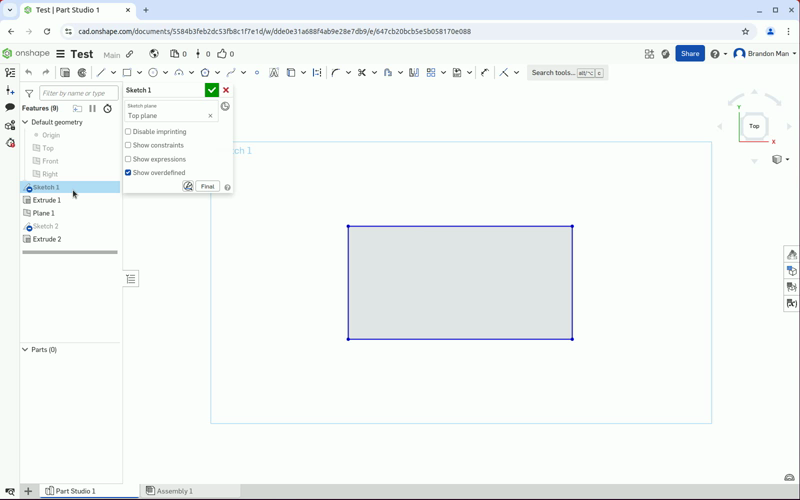
mouse_move(229, 92)
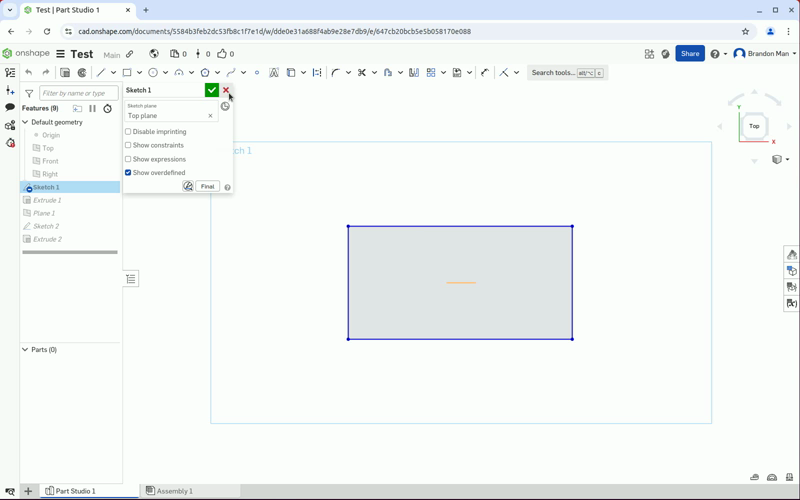
click(229, 92)
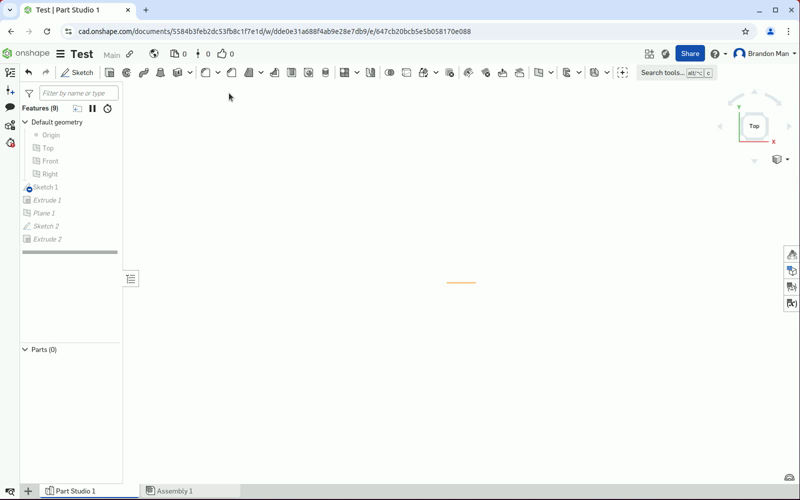
mouse_move(541, 75)
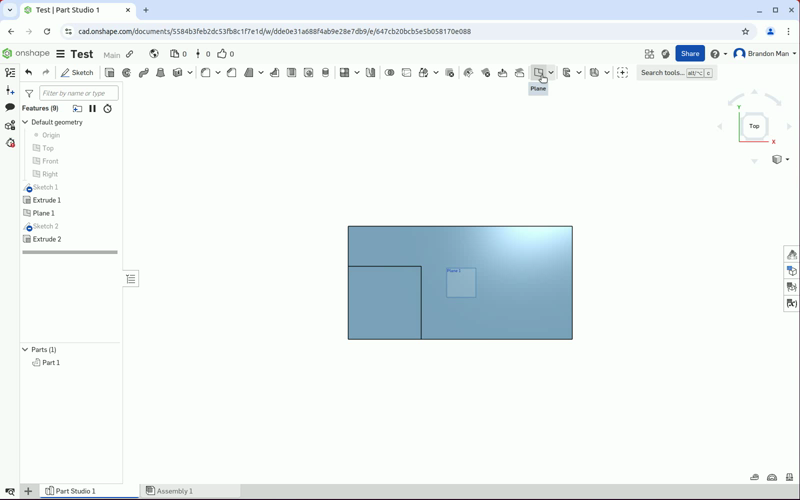
click(541, 75)
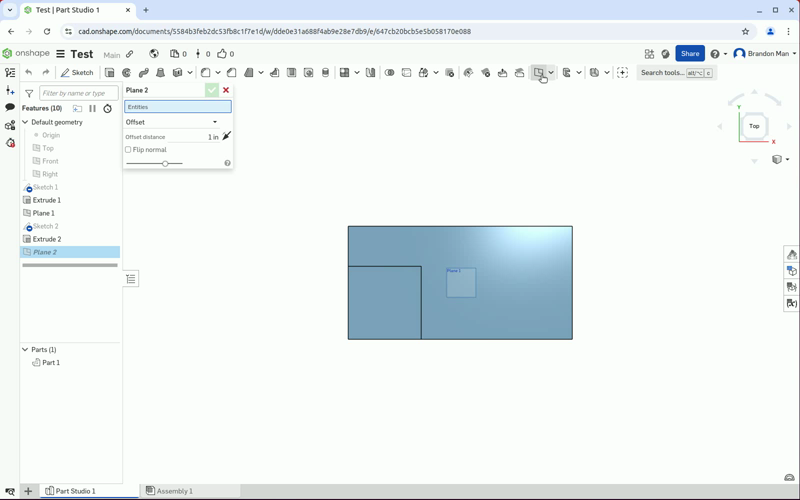
mouse_move(73, 150)
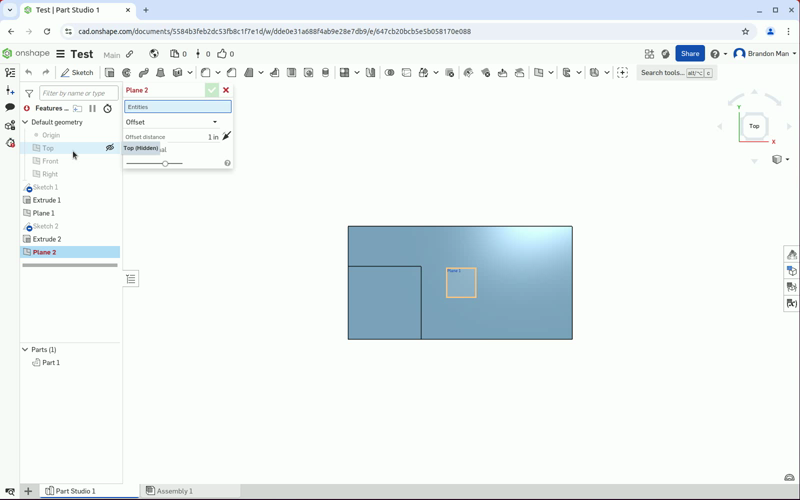
click(73, 150)
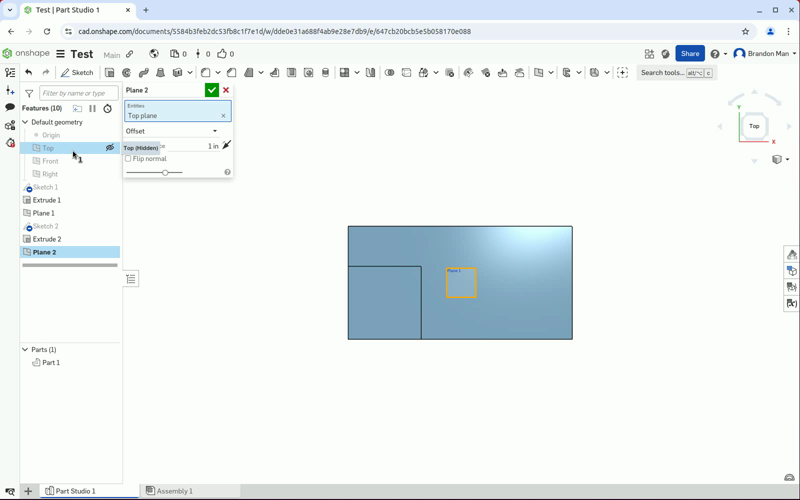
key(tab, 2)
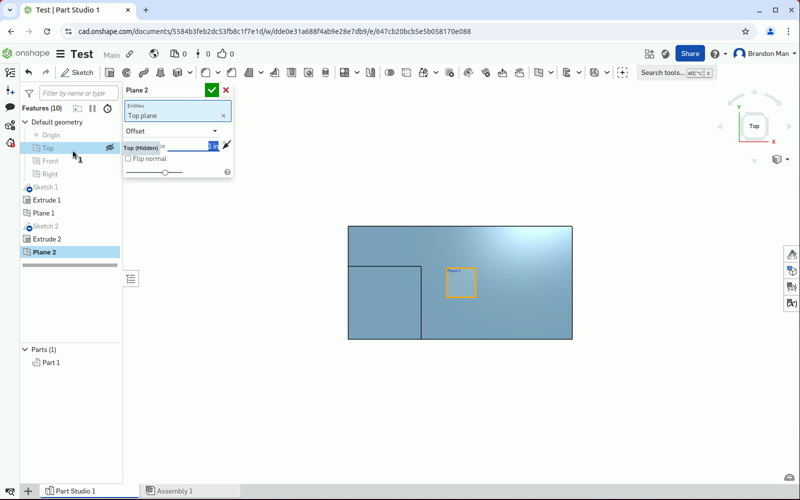
text(8.658)
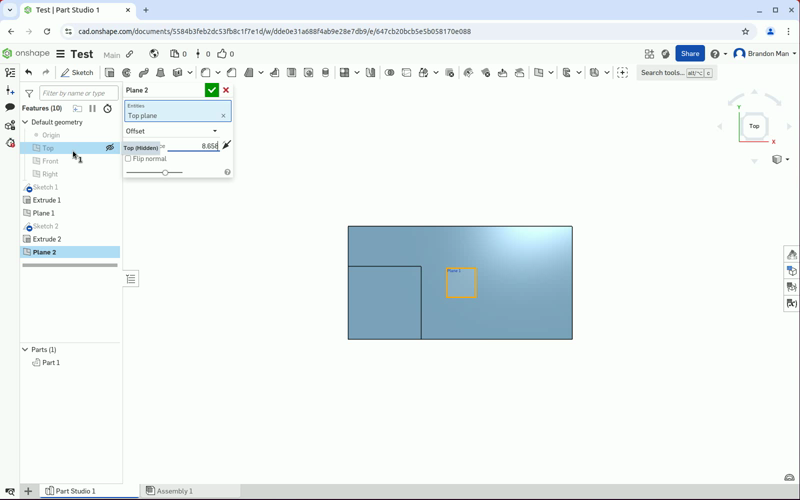
key(enter, 2)
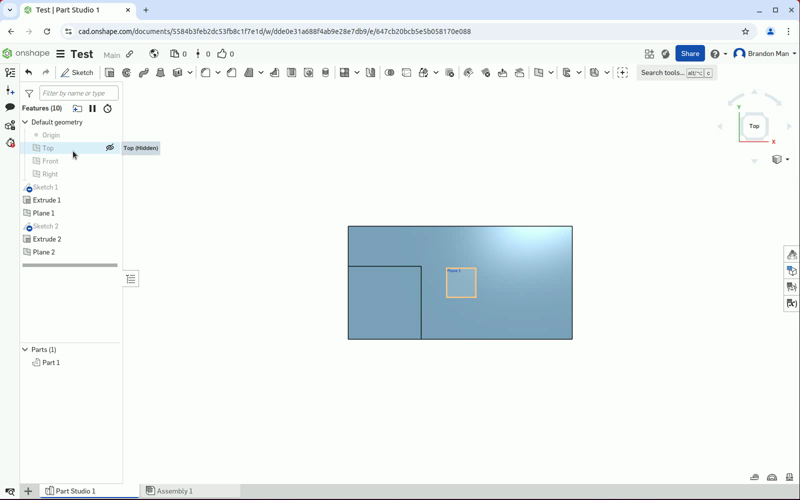
key(shift+s)
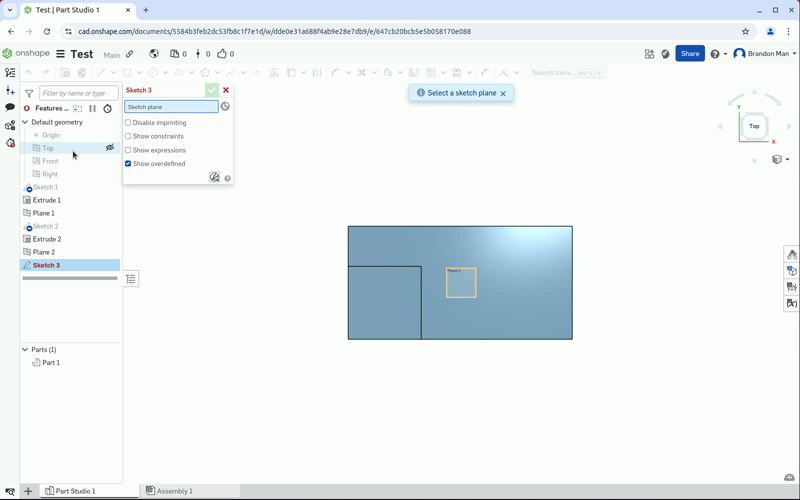
mouse_move(73, 254)
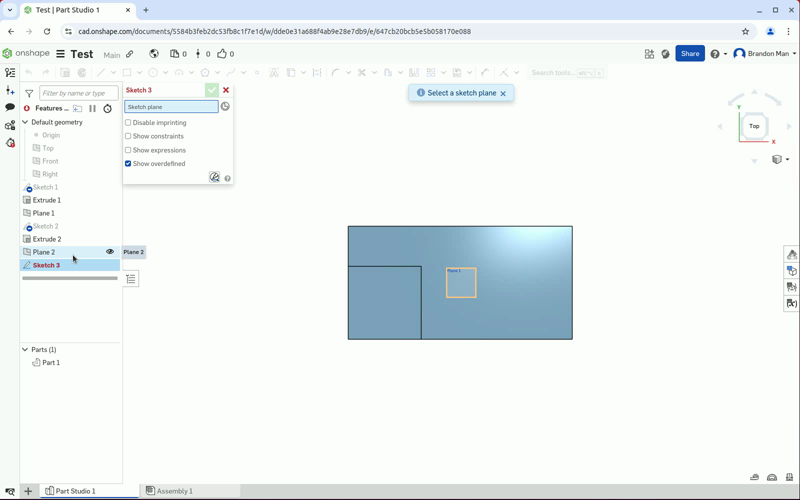
click(73, 254)
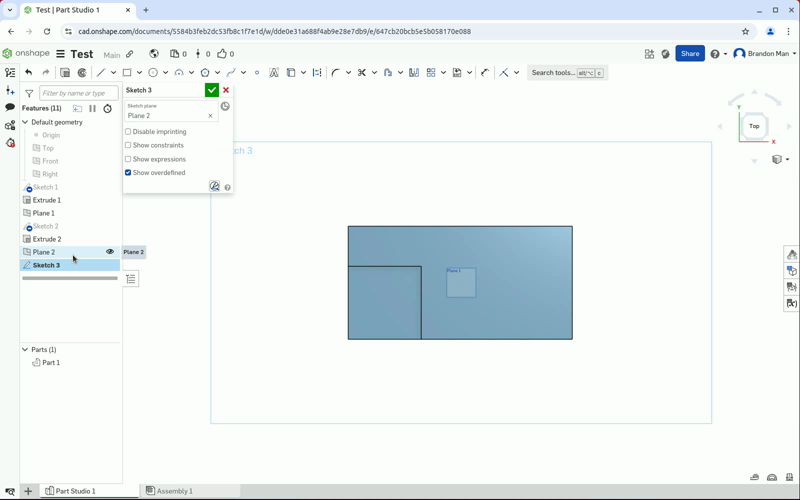
mouse_move(73, 352)
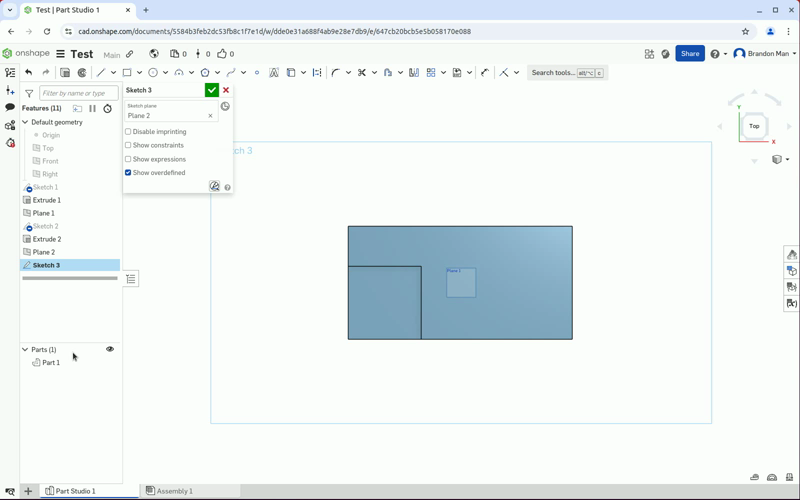
key(y)
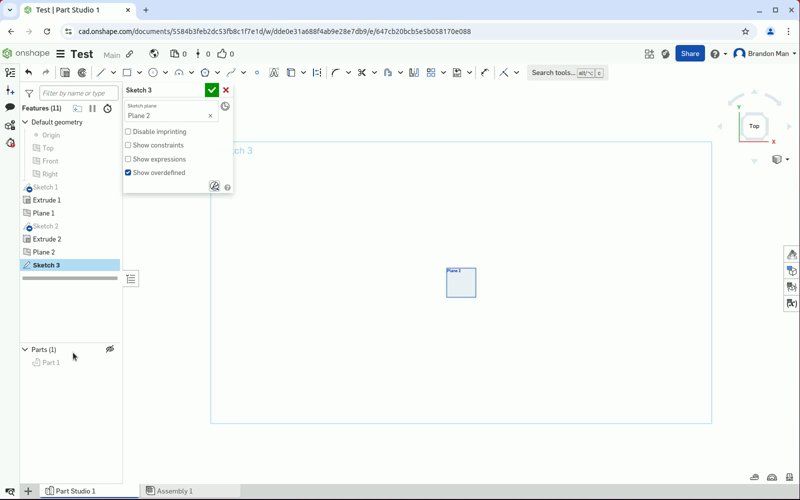
key(c)
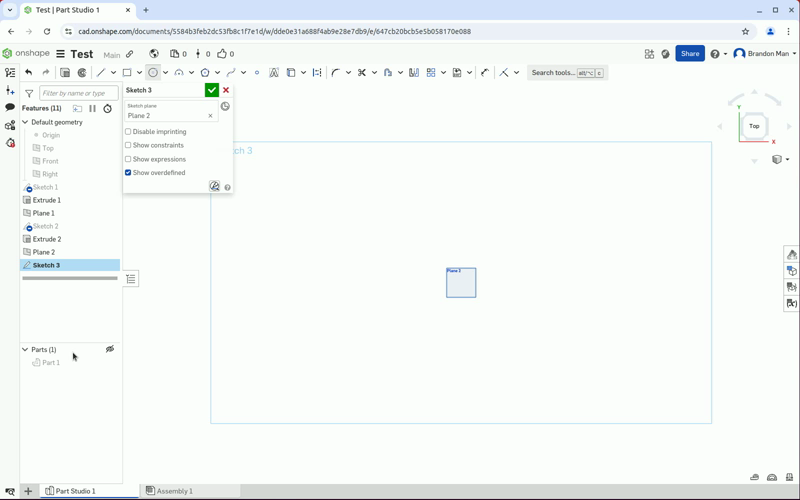
key_down(shift)
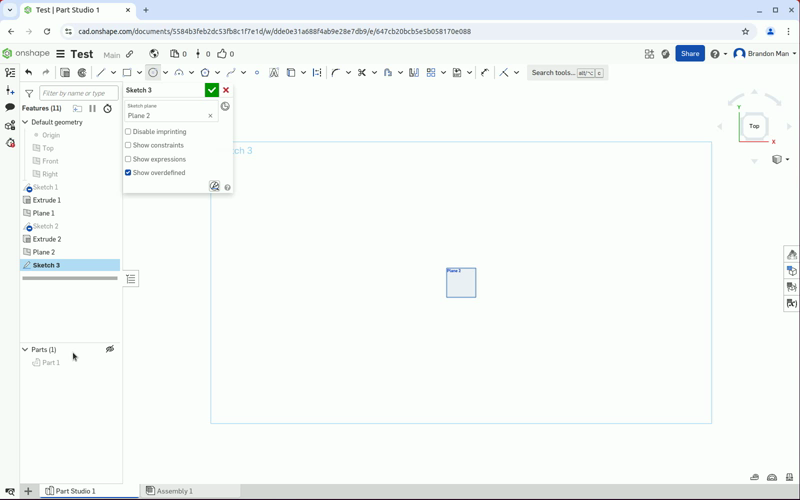
mouse_move(366, 322)
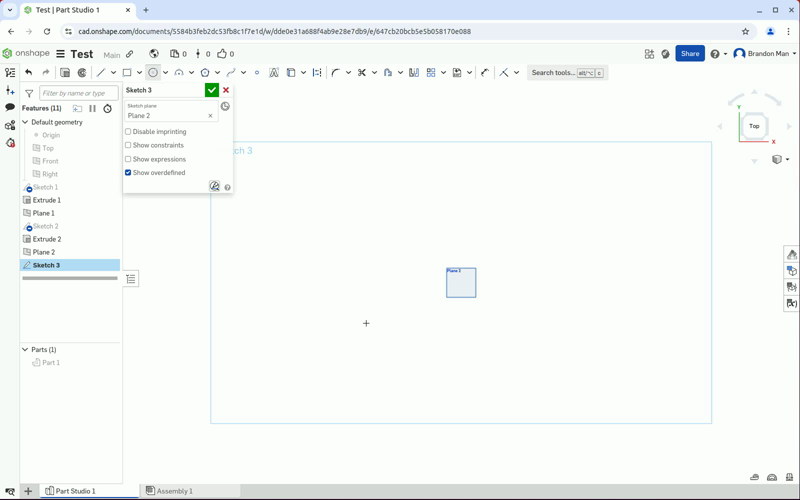
click(366, 322)
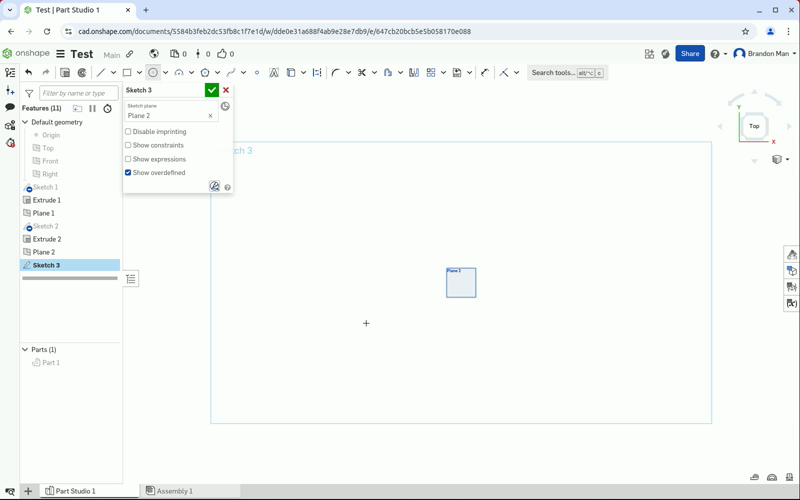
key_up(shift)
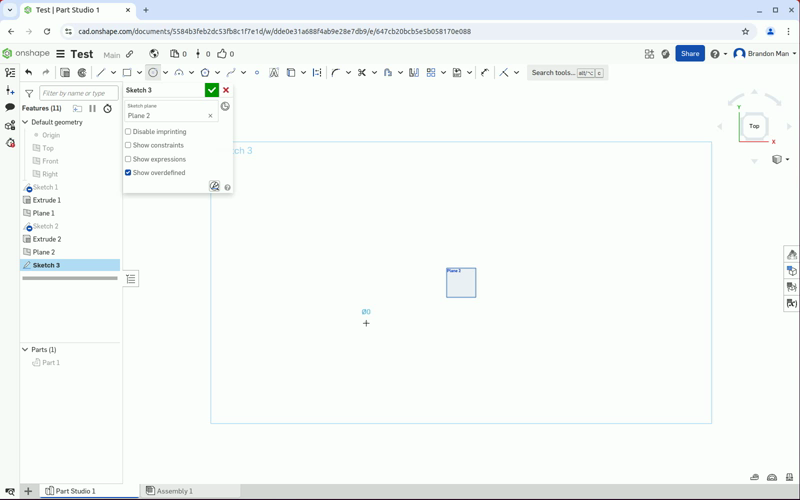
mouse_move(372, 322)
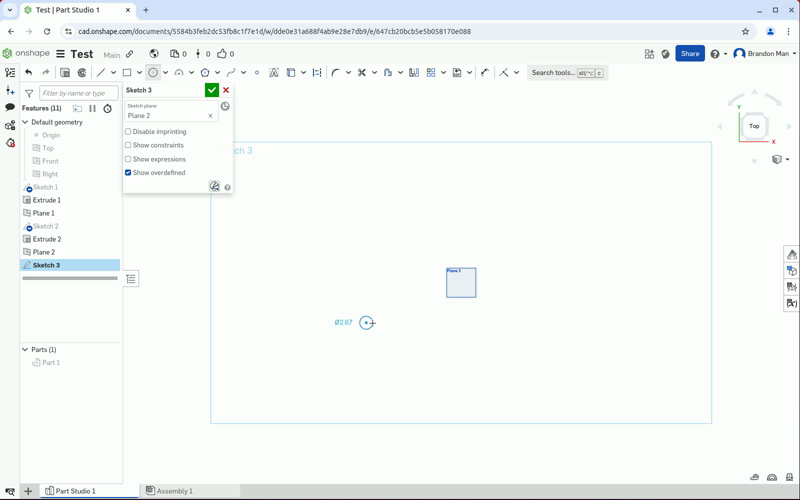
click(372, 322)
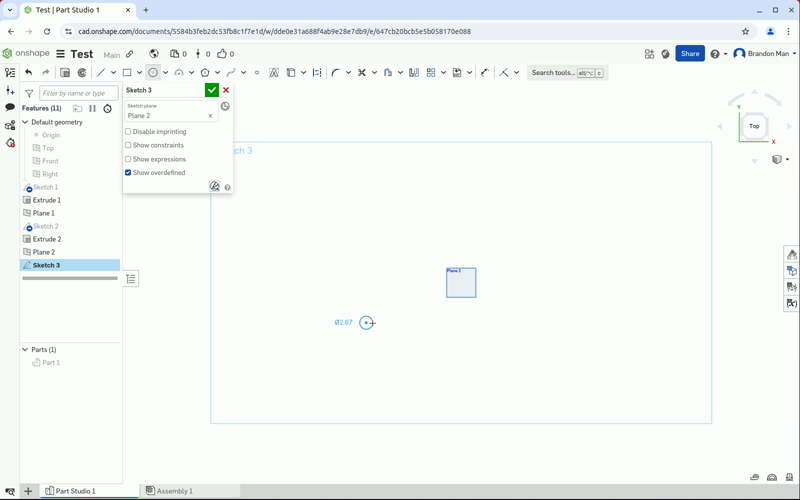
key(esc)
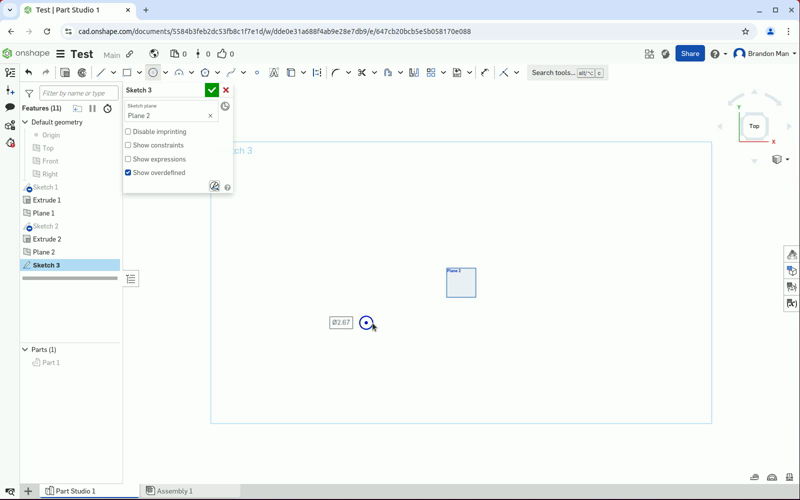
mouse_move(371, 320)
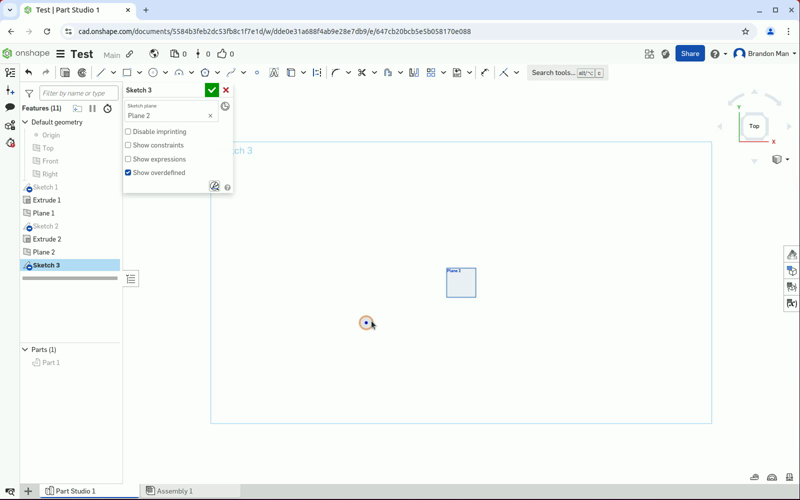
scroll(6)
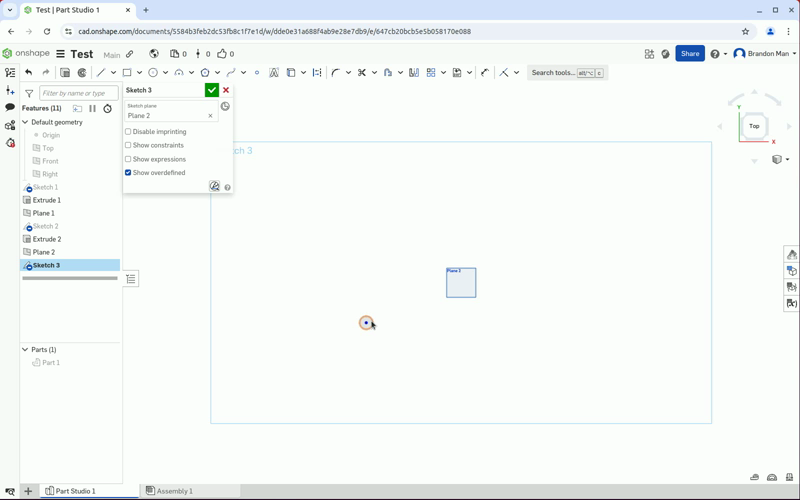
scroll(6)
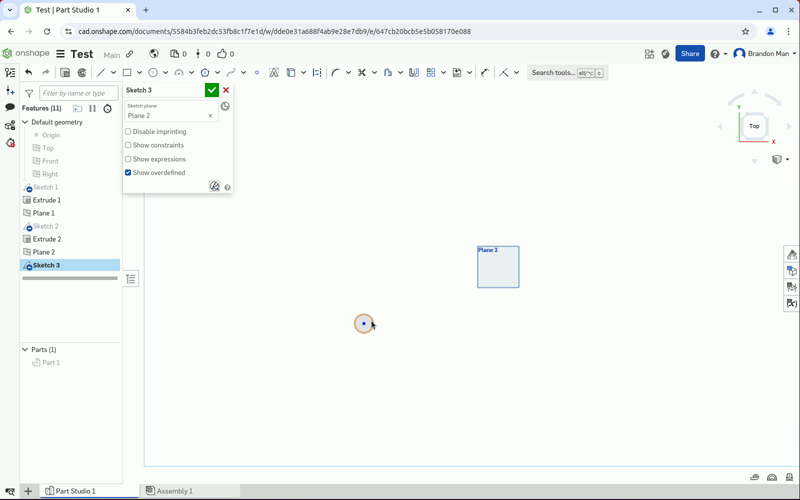
scroll(6)
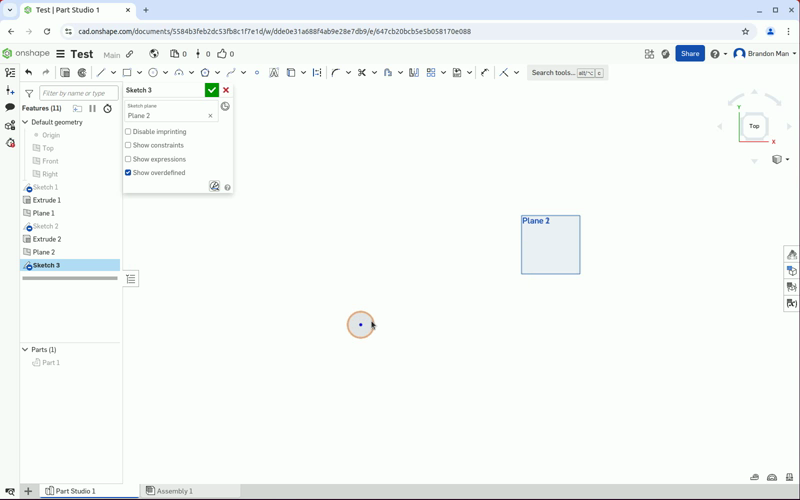
scroll(6)
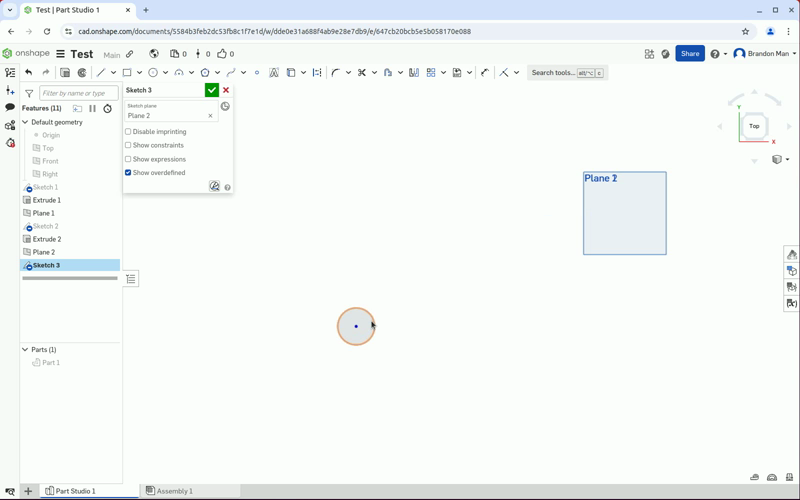
scroll(6)
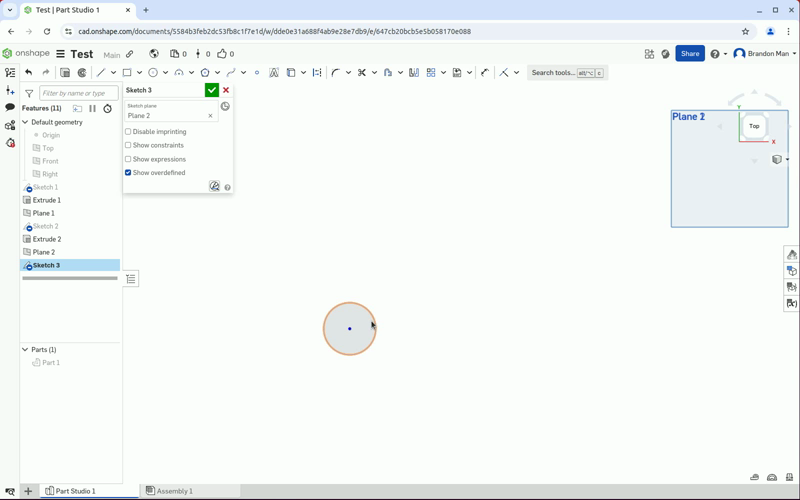
scroll(6)
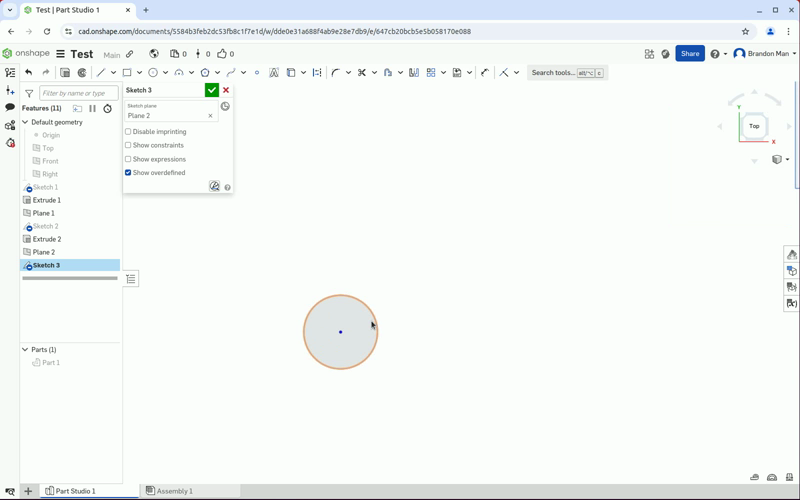
scroll(6)
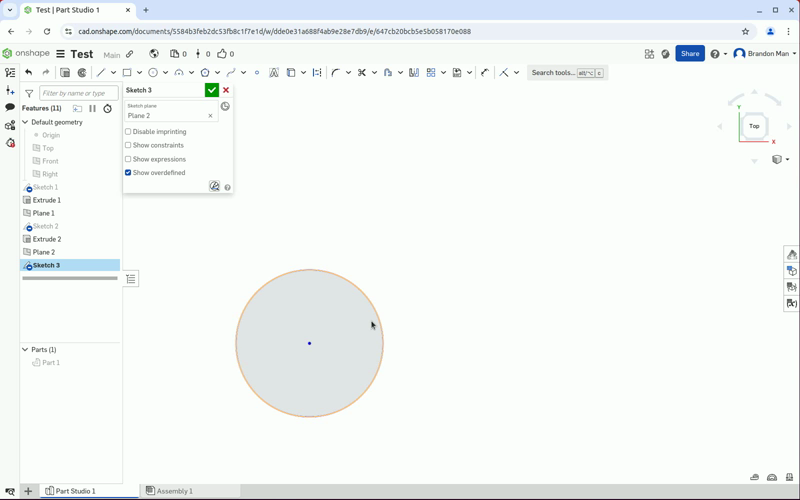
click(371, 320)
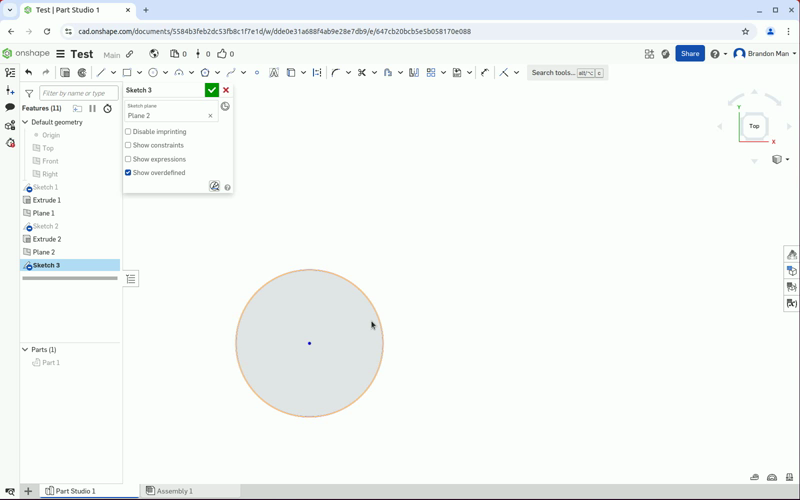
scroll(-6)
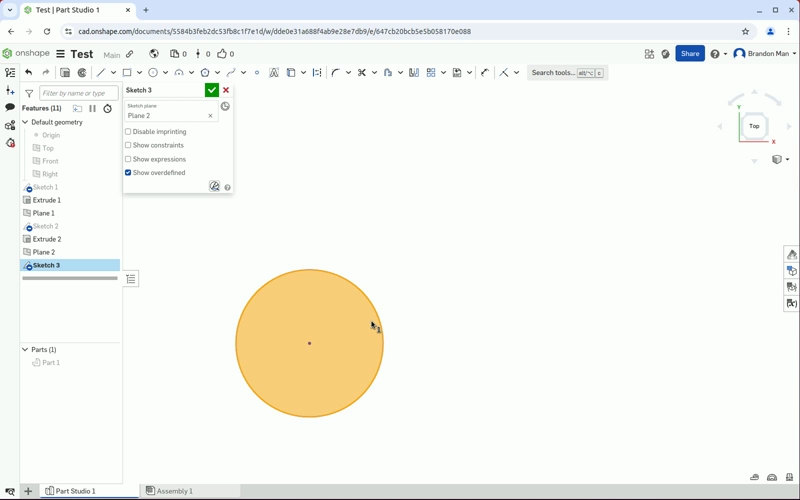
scroll(-6)
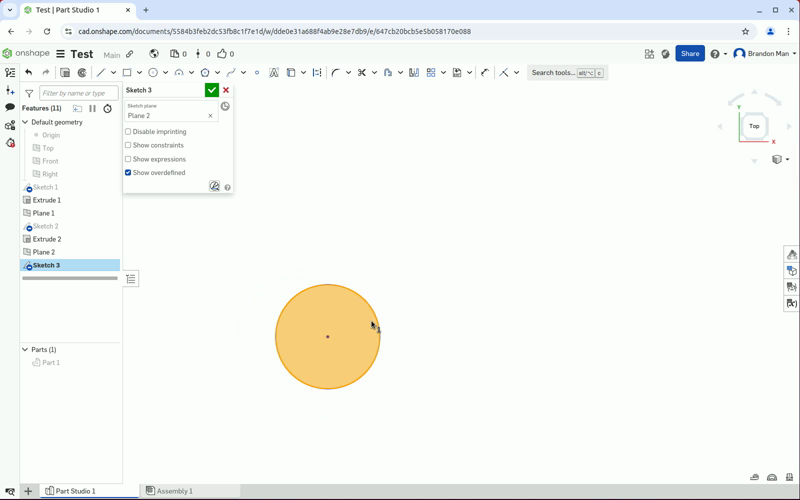
scroll(-6)
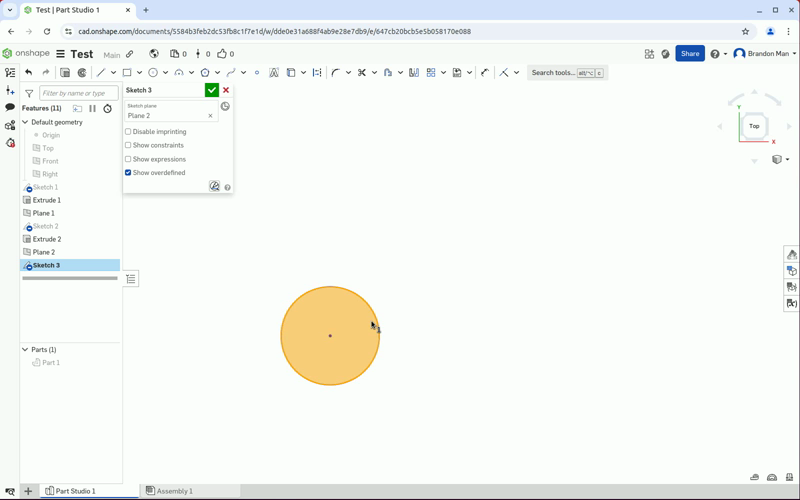
scroll(-6)
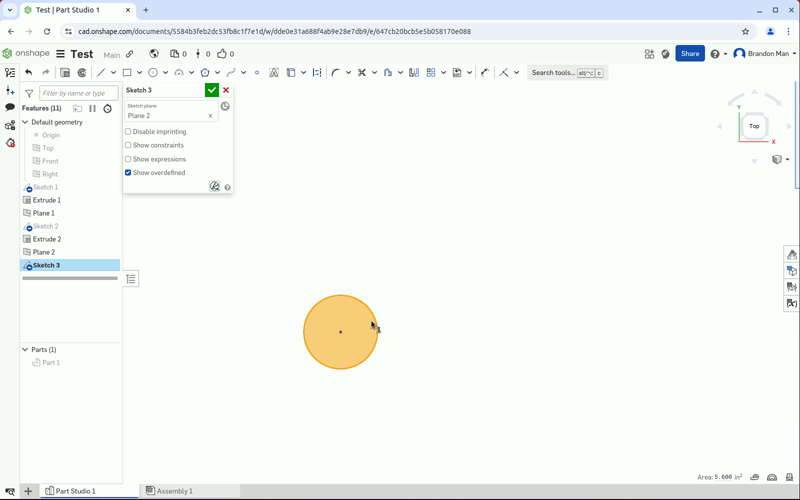
scroll(-6)
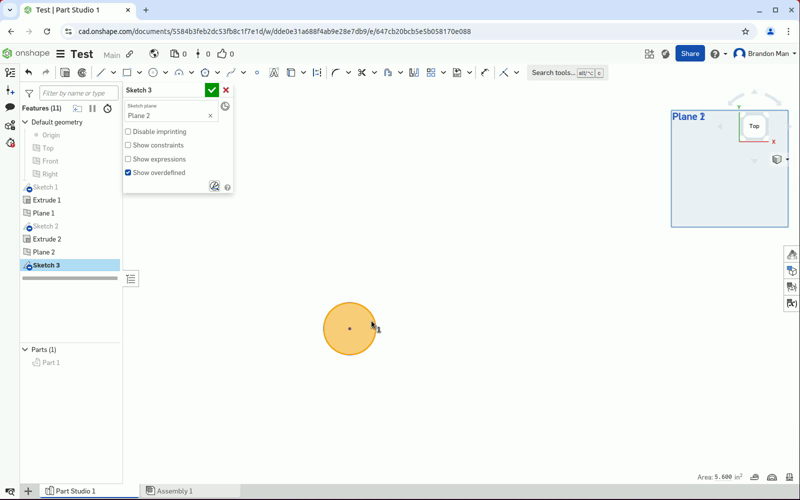
scroll(-6)
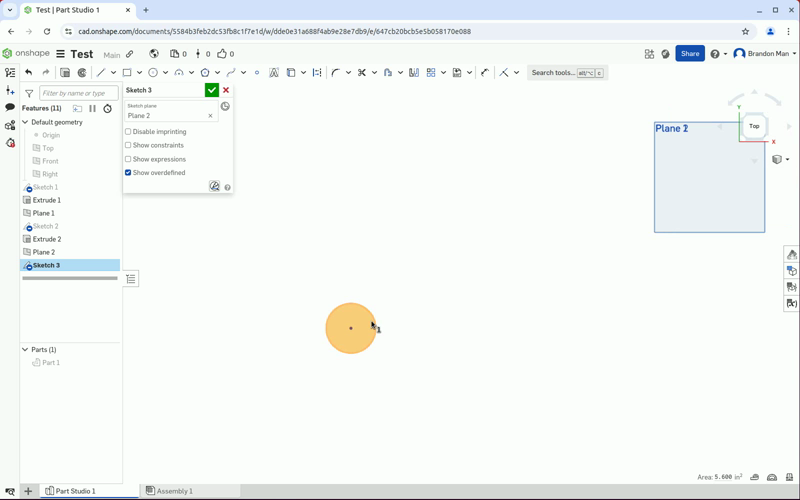
scroll(-6)
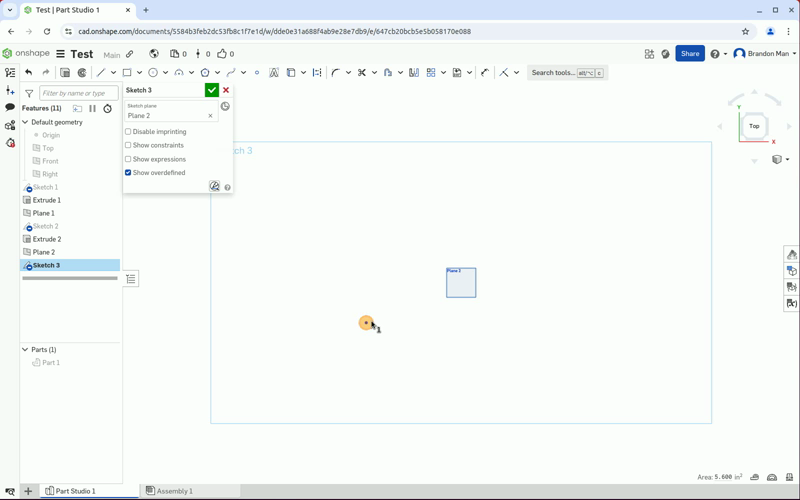
mouse_move(73, 352)
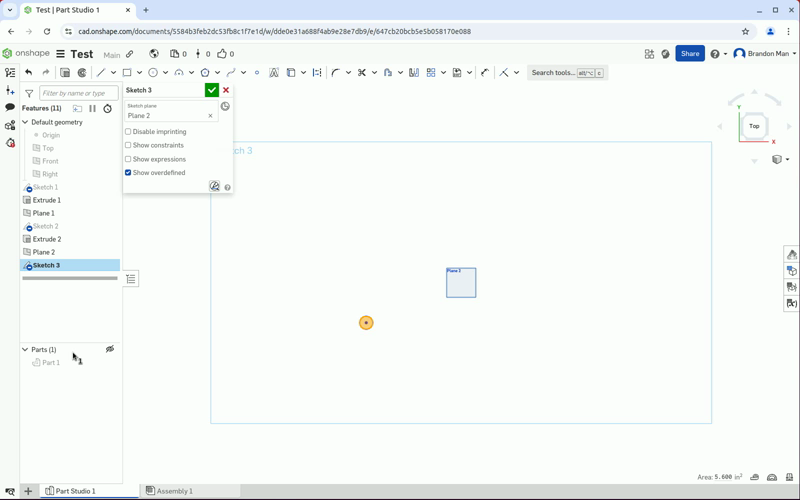
key(shift+y)
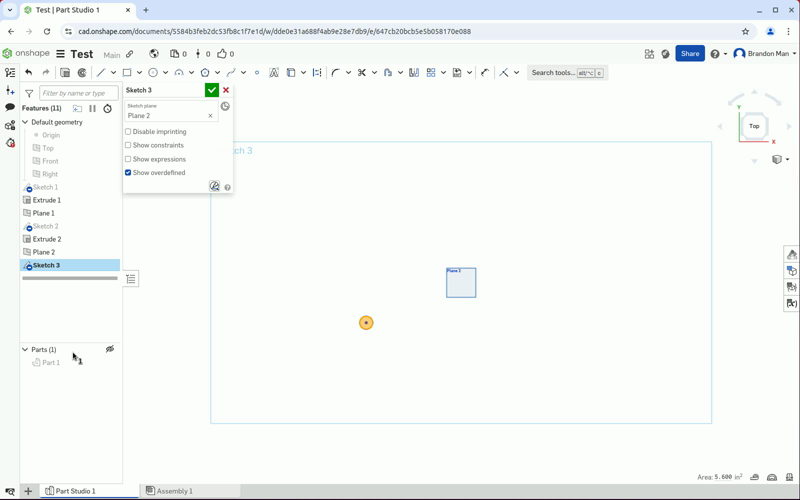
key(shift+e)
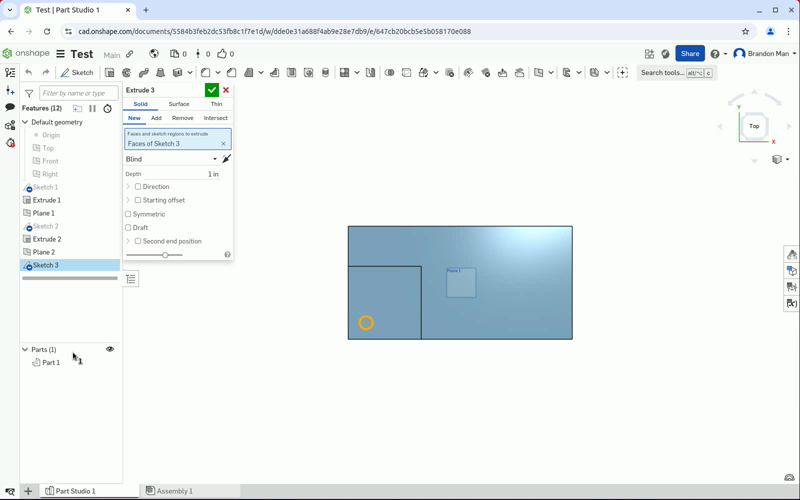
mouse_move(143, 106)
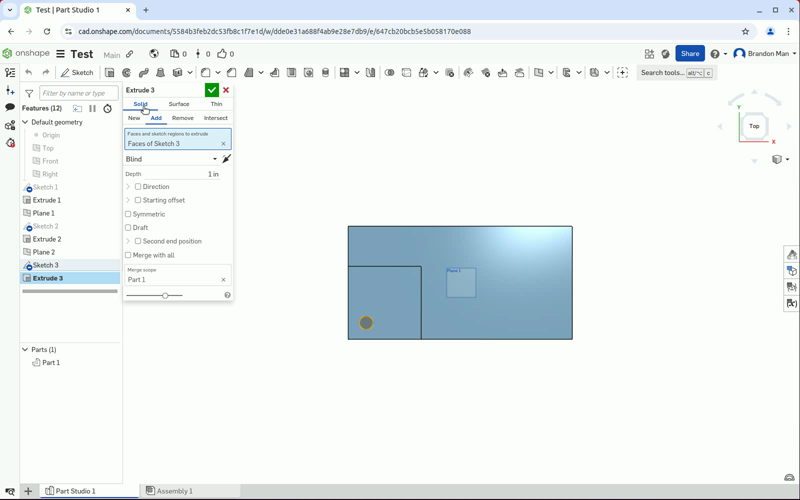
click(143, 106)
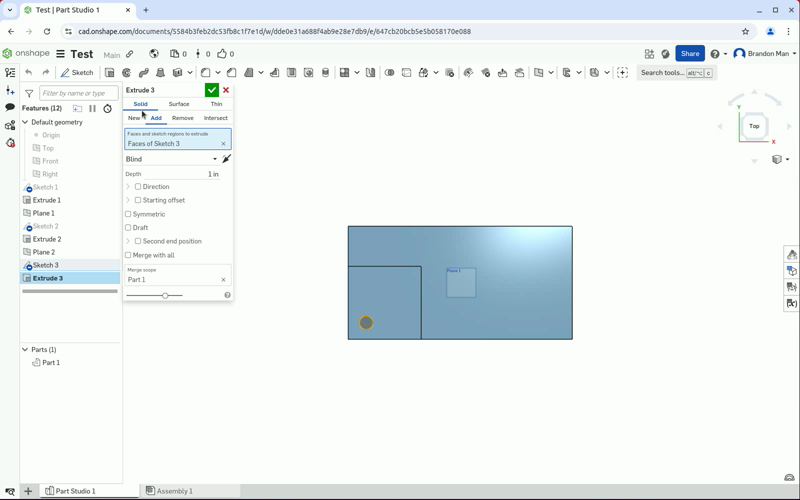
mouse_move(137, 120)
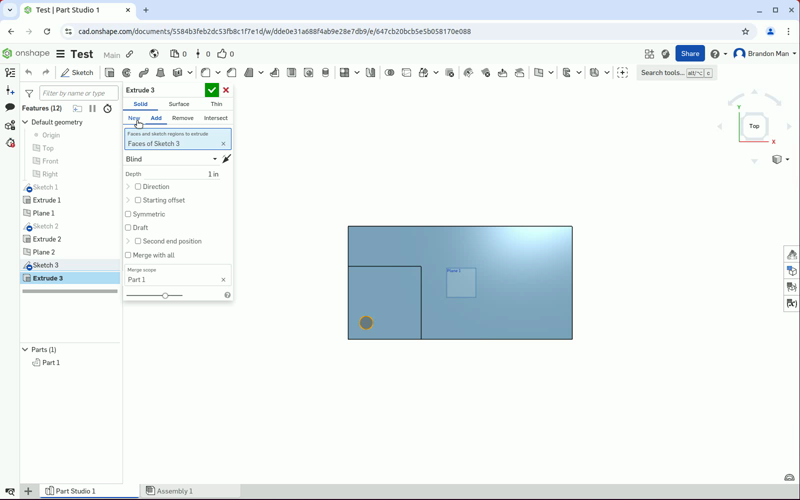
click(137, 120)
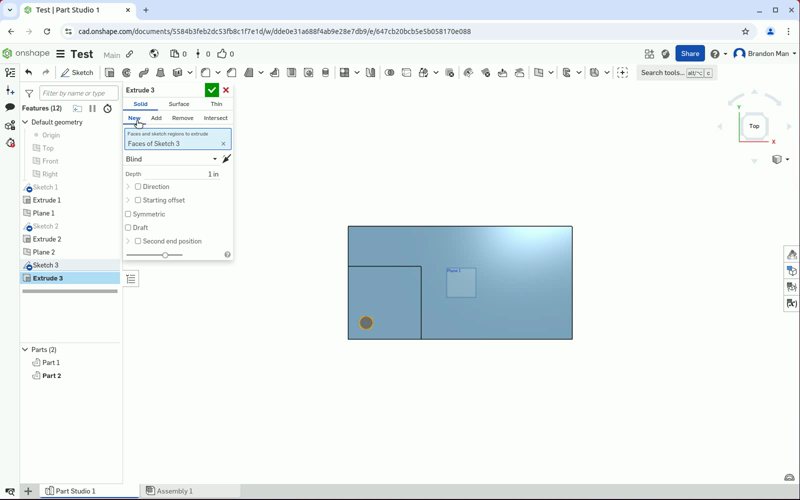
key(tab, 4)
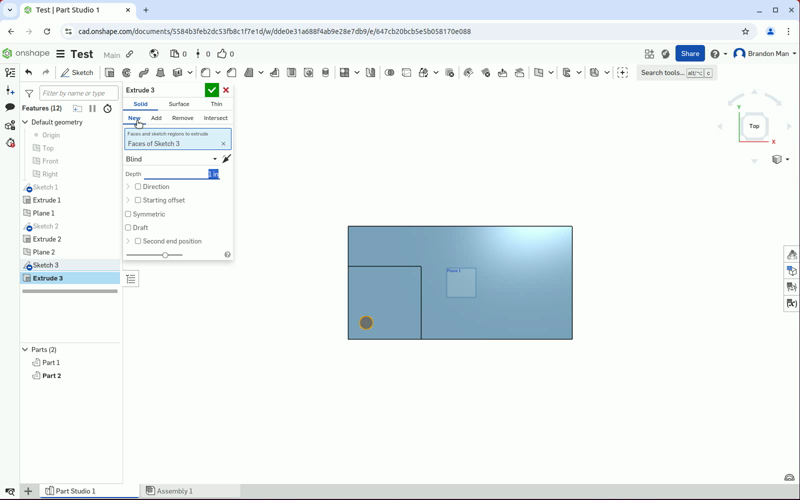
text(4.574)
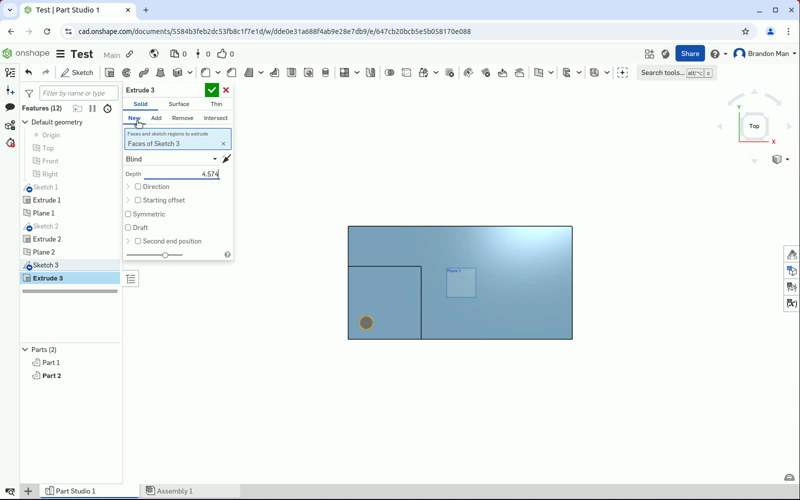
key(enter)
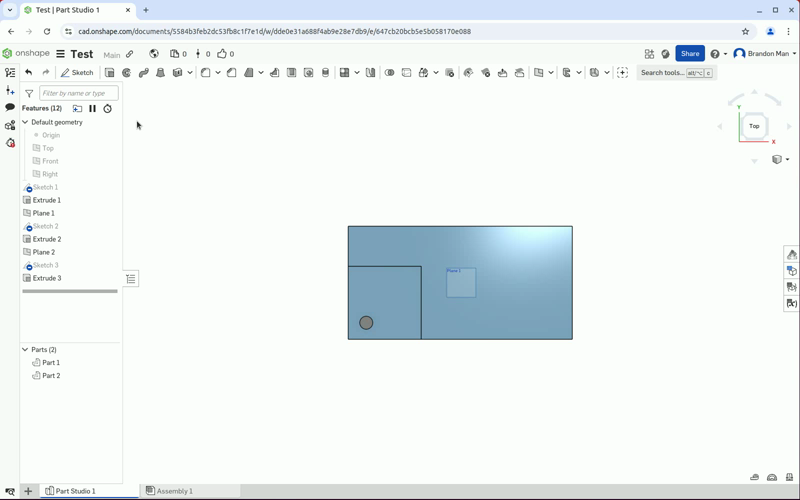
key(shift+h)
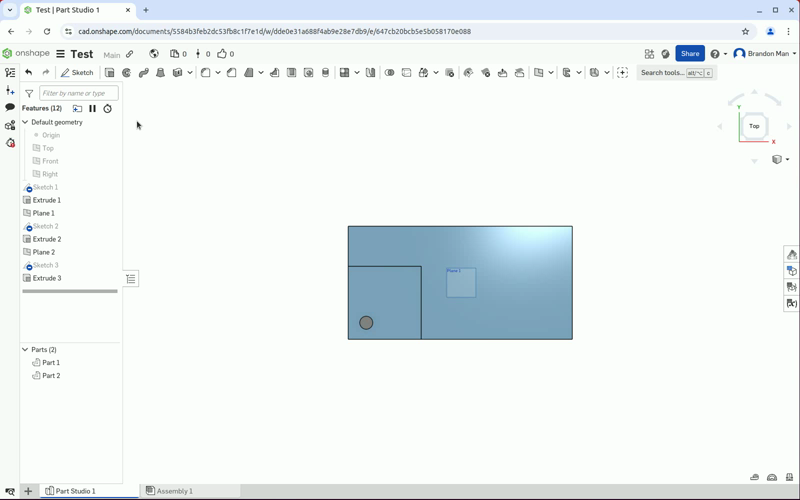
key(shift+h)
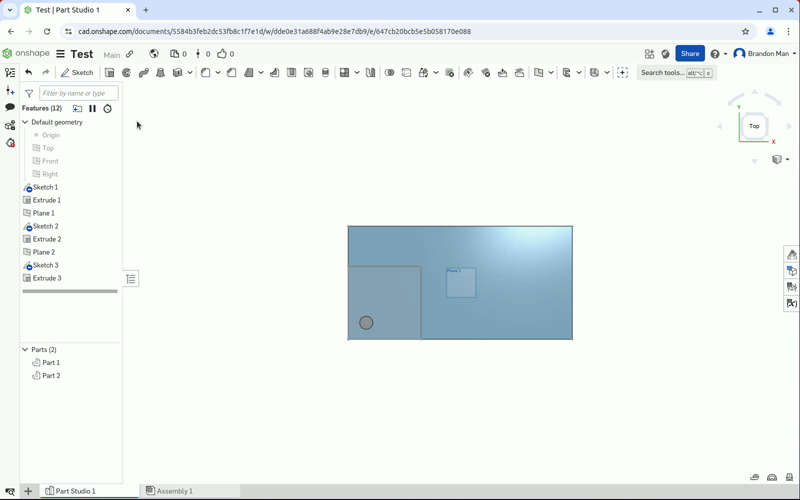
key(shift+7)
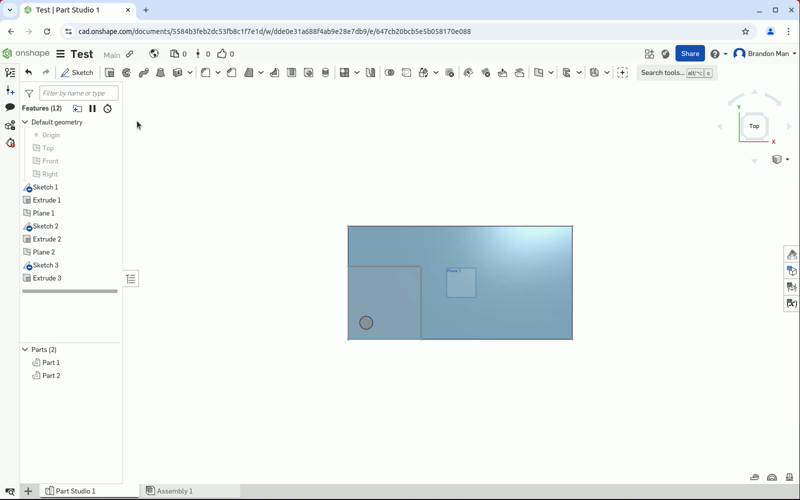
key(up, 3)
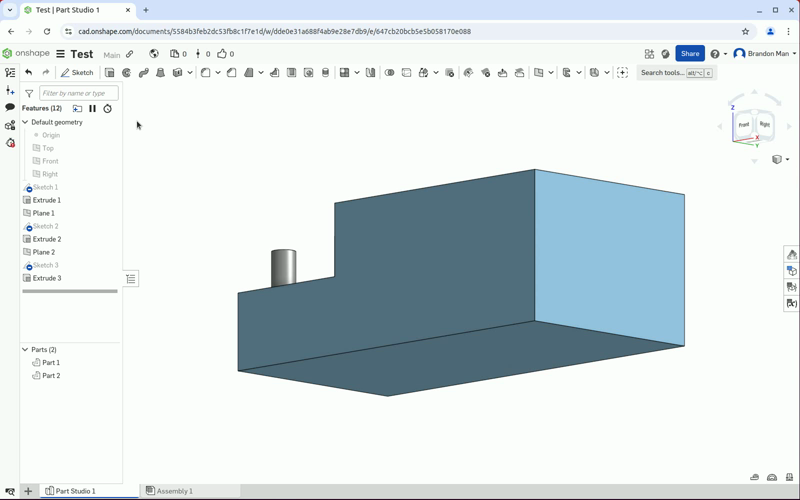
key(left, 3)
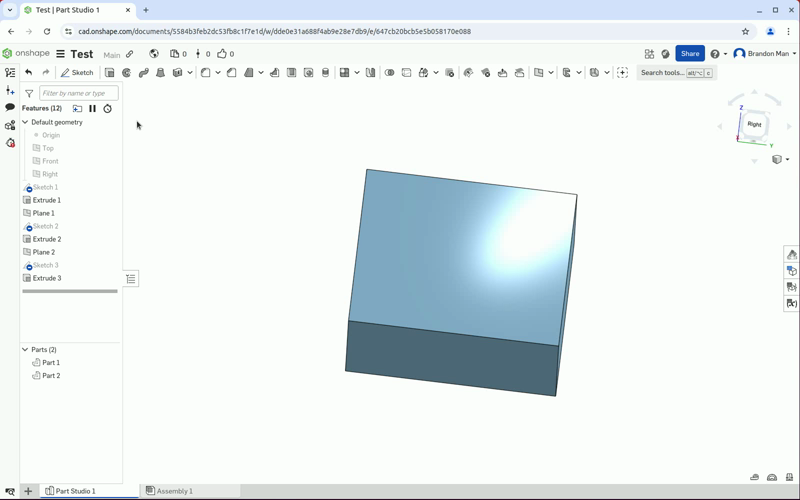
key(right, 3)
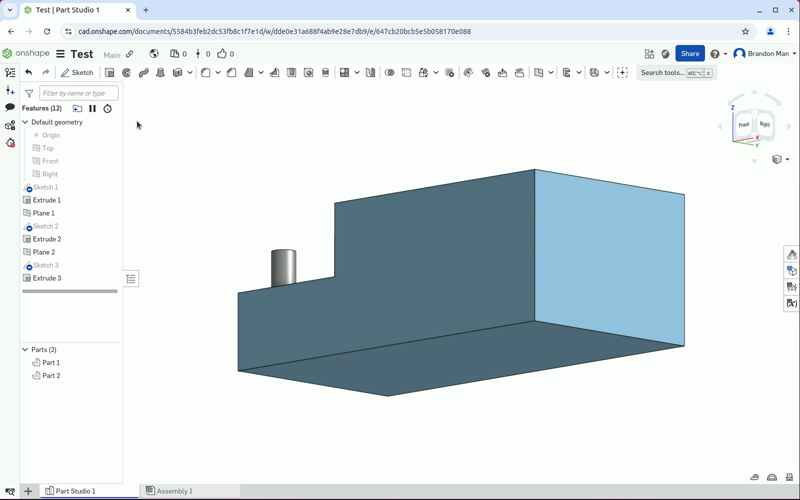
key(down, 3)
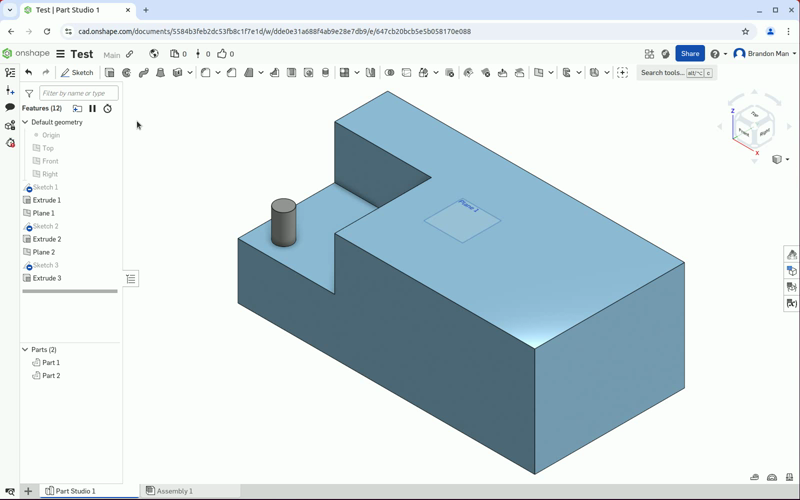
mouse_move(73, 189)
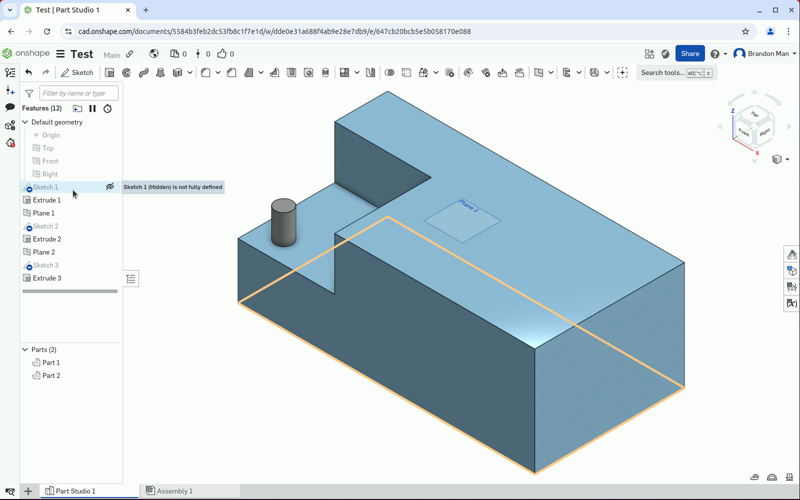
click(73, 189)